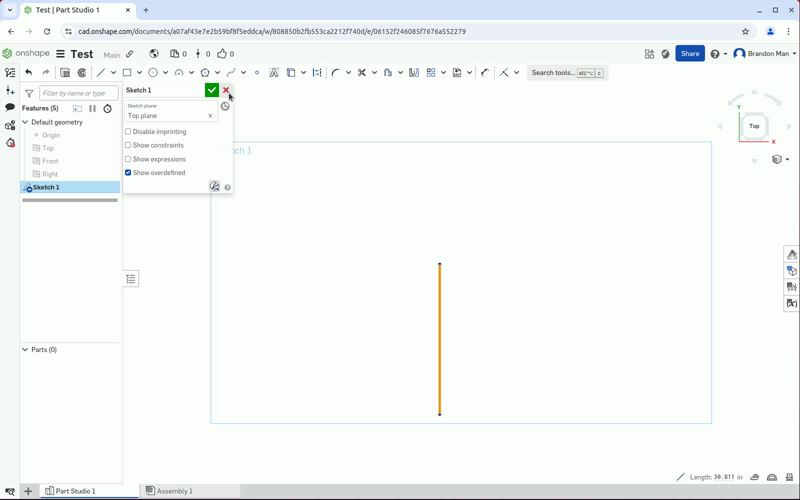
key(shift+h)
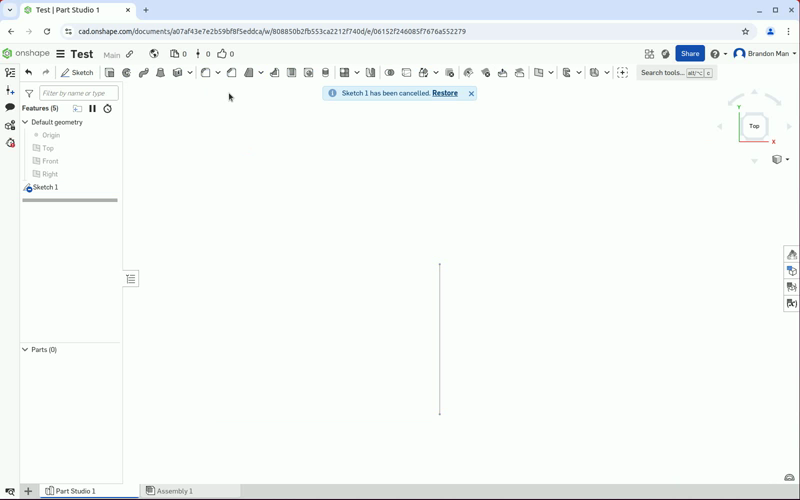
key(shift+s)
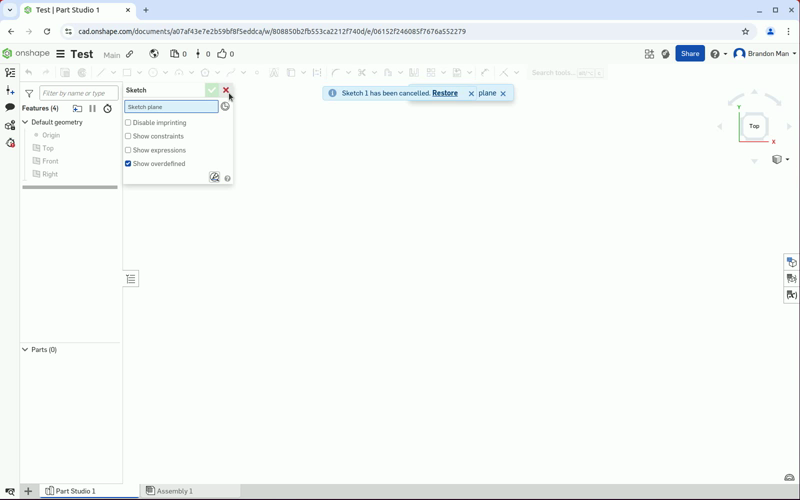
mouse_move(73, 150)
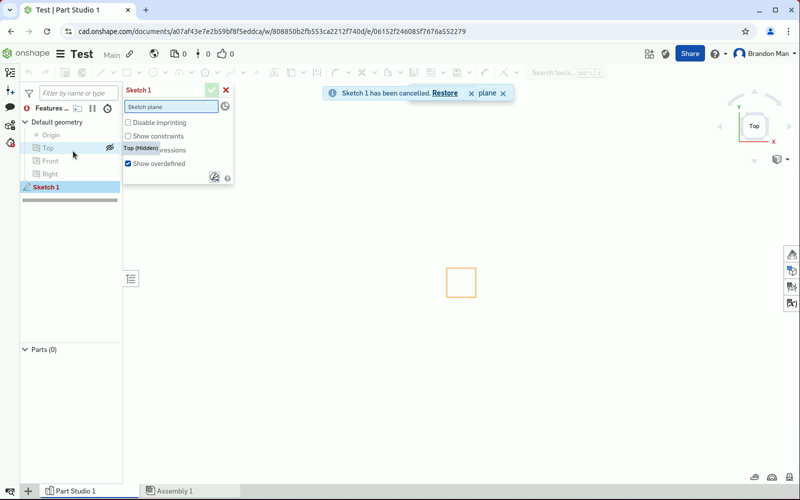
click(73, 150)
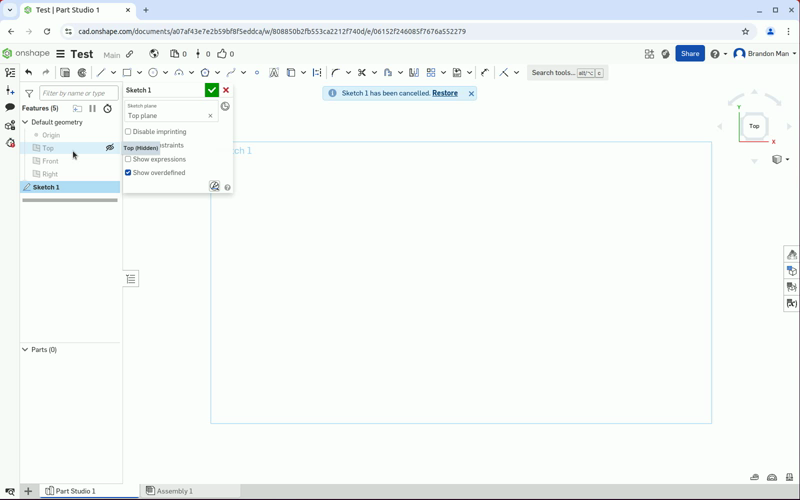
mouse_move(73, 352)
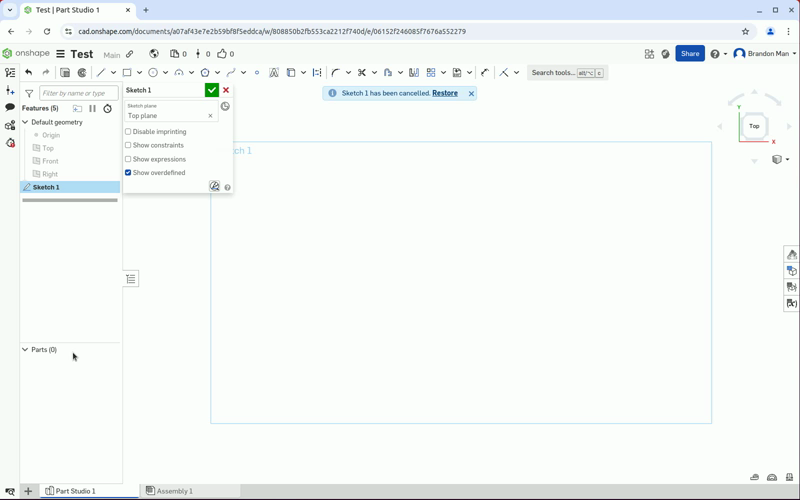
key(y)
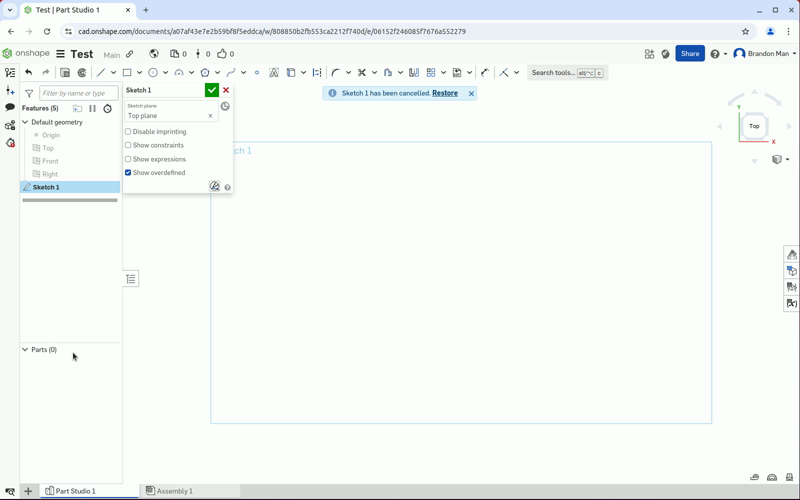
key(l)
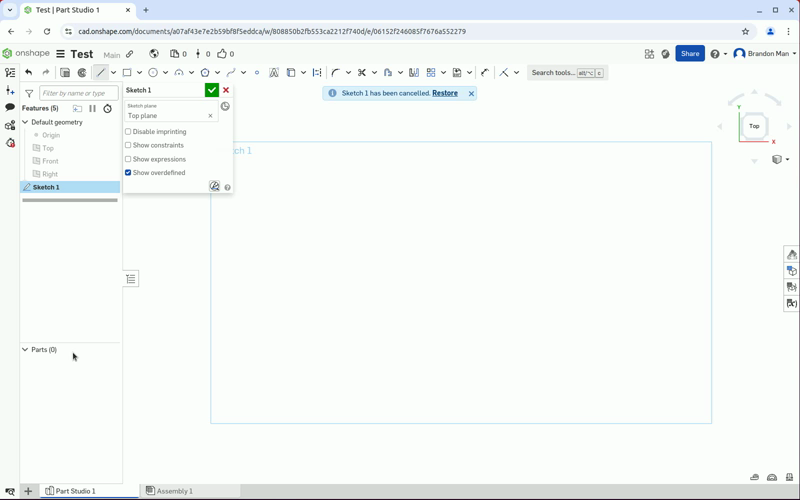
key_down(shift)
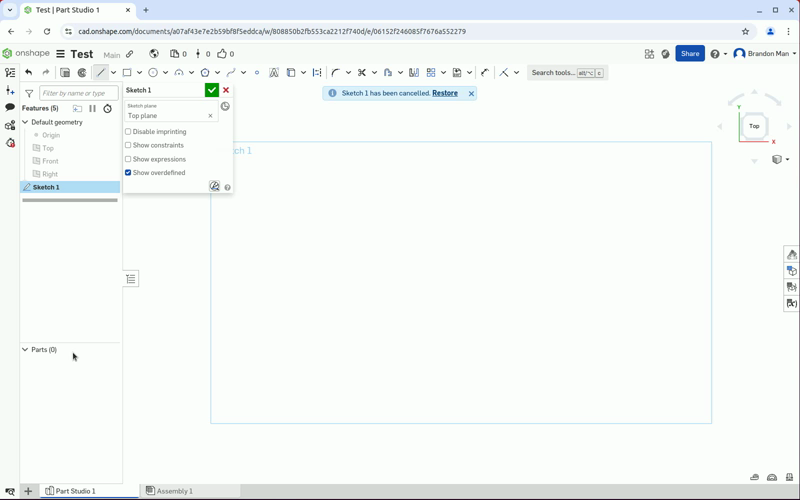
mouse_move(451, 305)
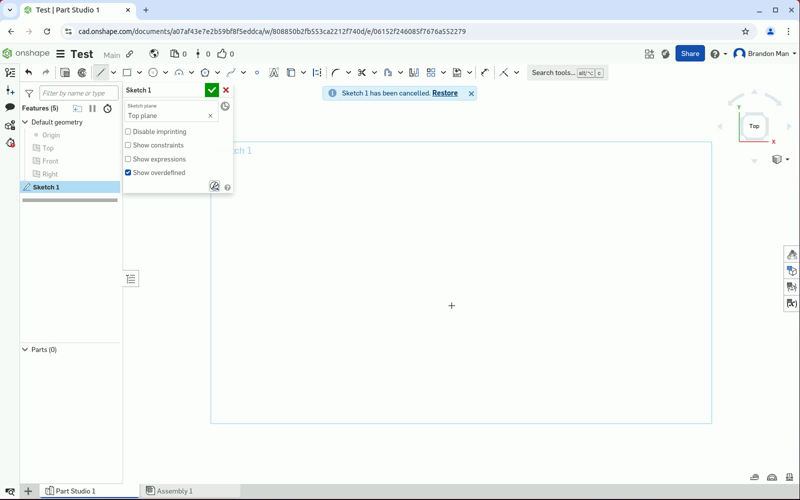
click(451, 305)
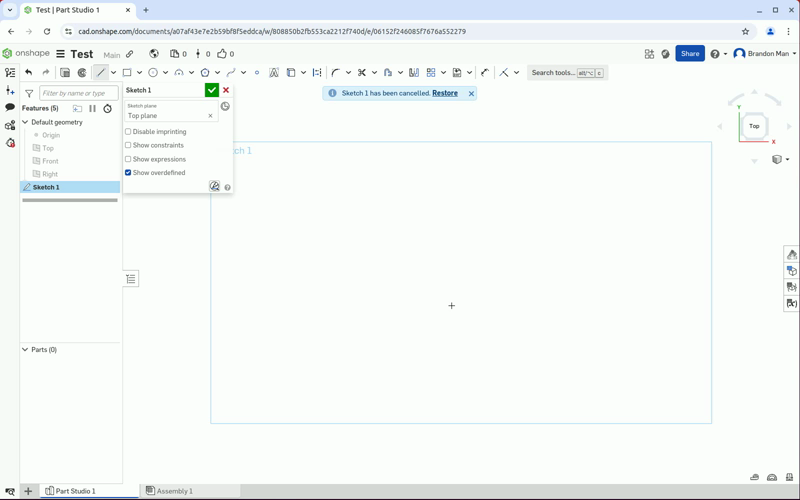
key_up(shift)
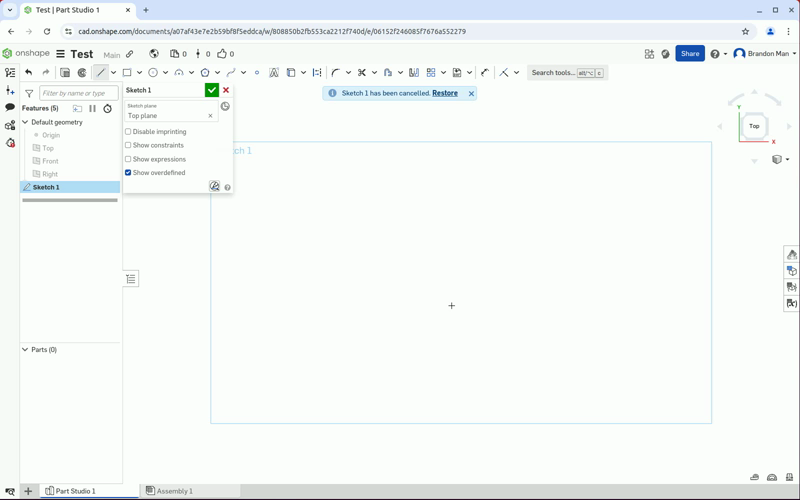
key_down(shift)
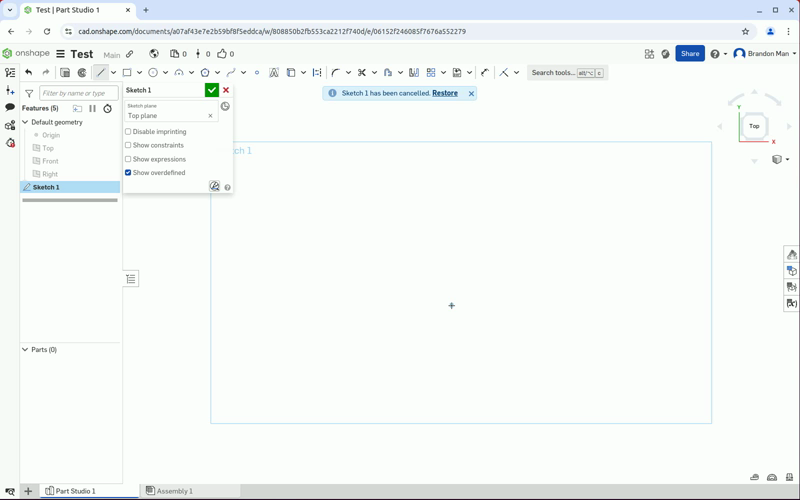
mouse_move(481, 305)
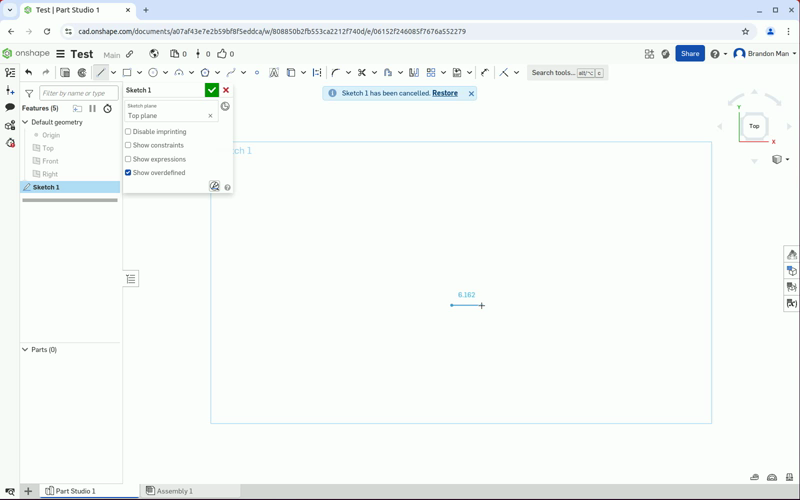
mouse_move(470, 305)
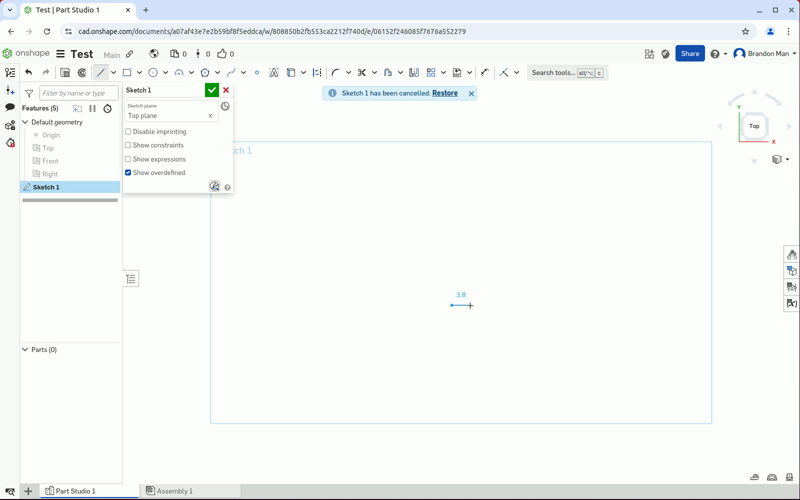
click(470, 305)
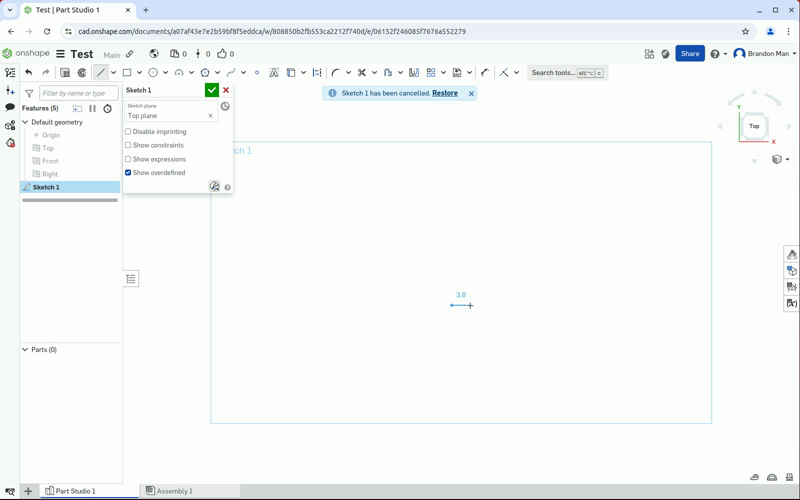
key_up(shift)
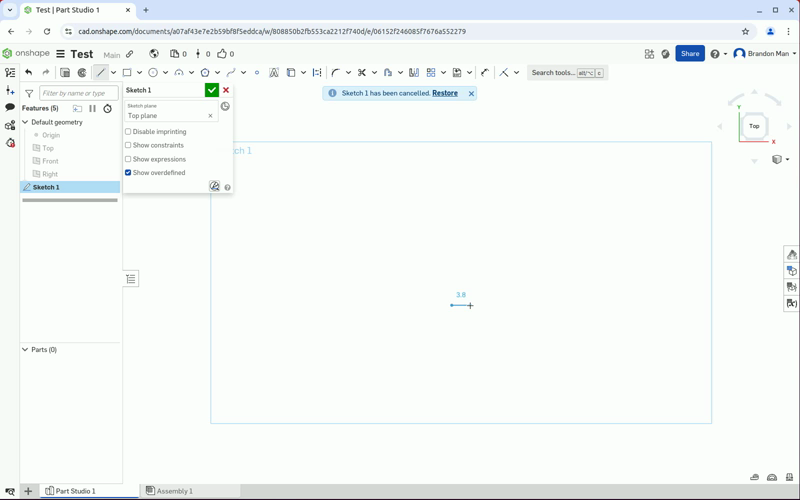
key(esc)
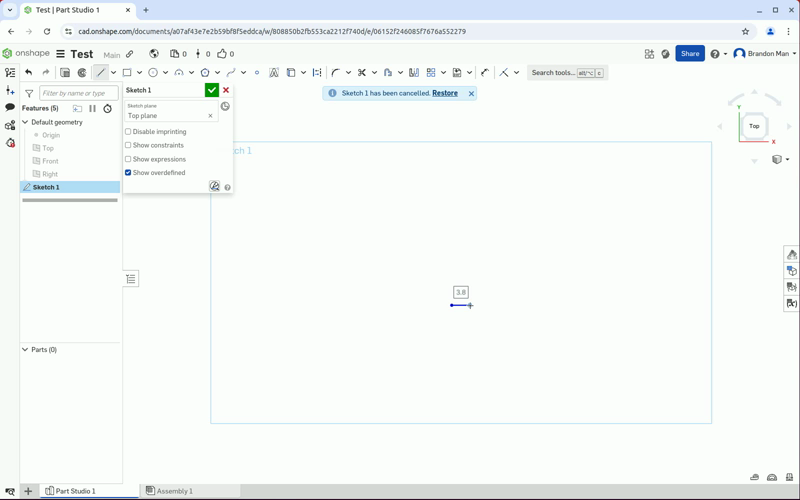
key(a)
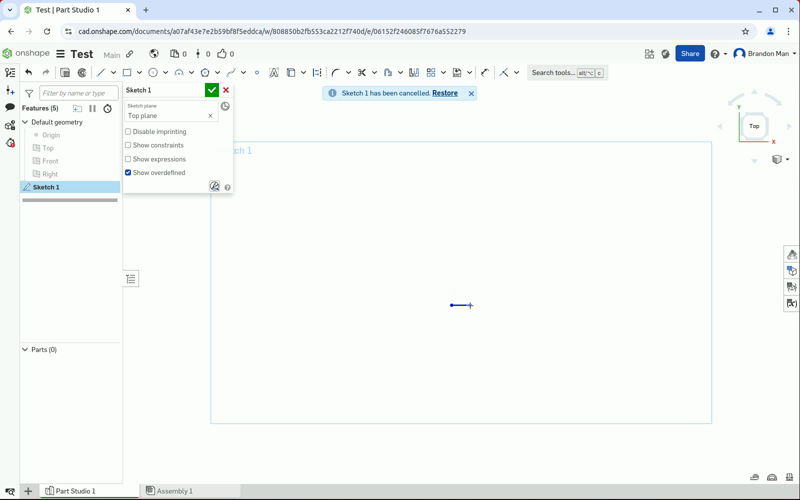
mouse_move(470, 305)
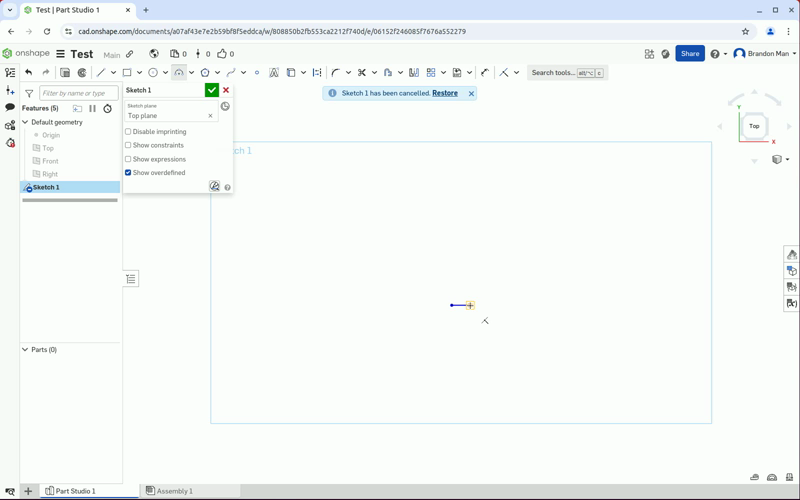
click(470, 305)
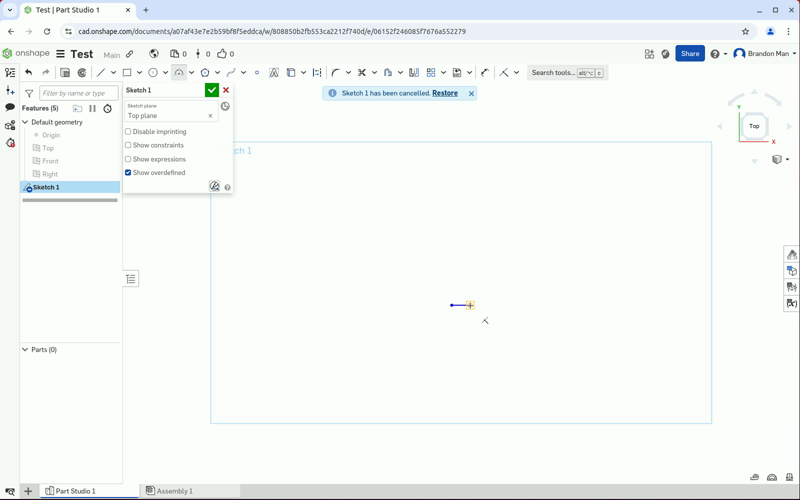
mouse_move(451, 305)
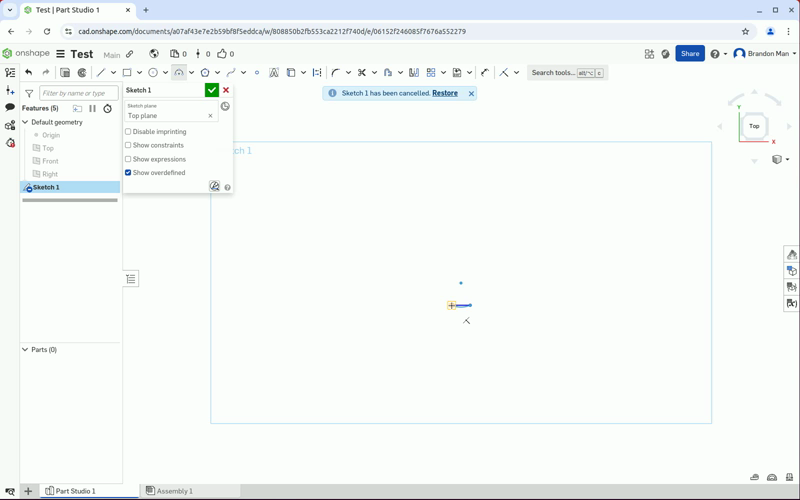
click(451, 305)
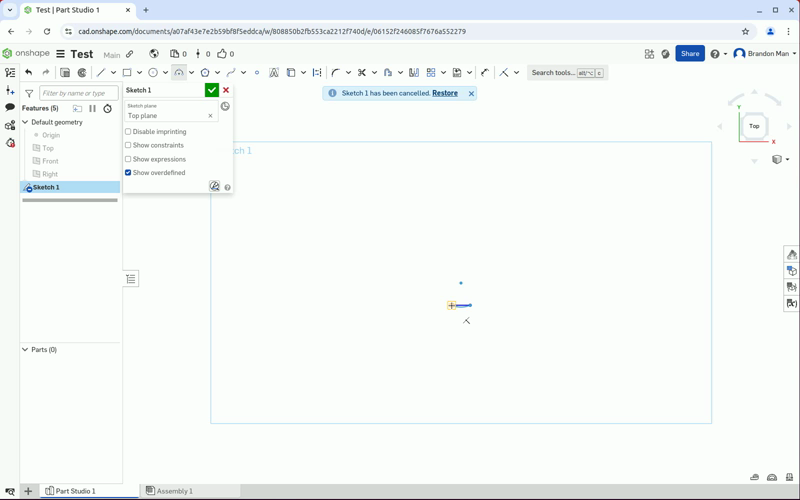
key_down(shift)
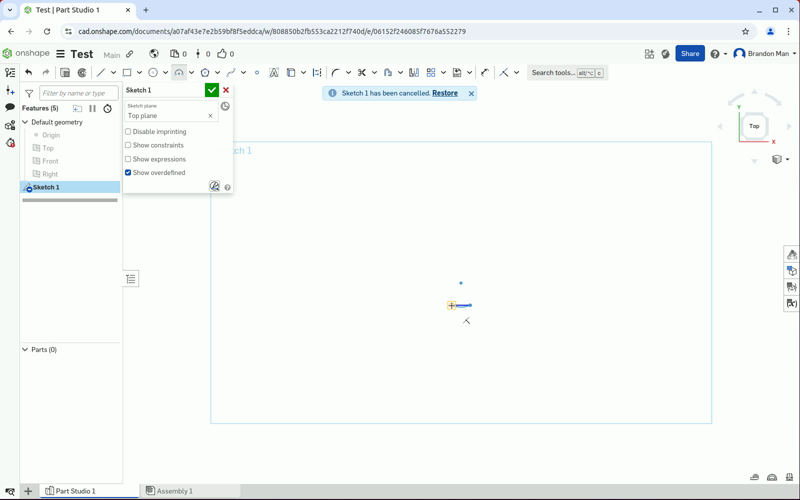
mouse_move(461, 257)
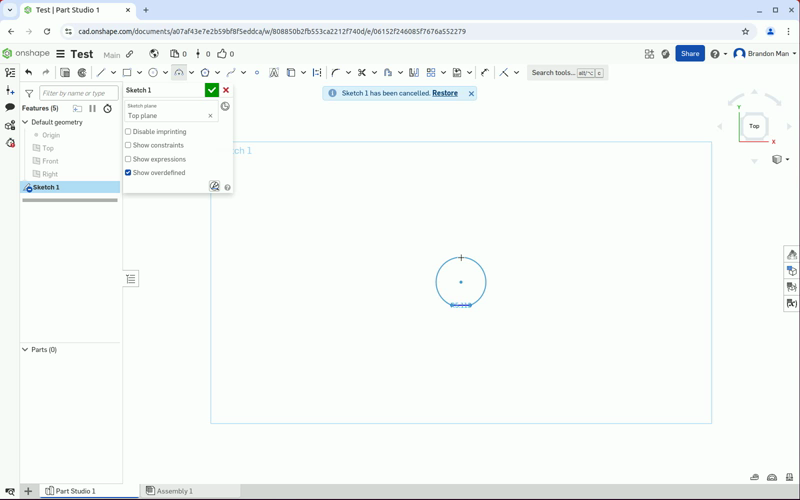
click(461, 257)
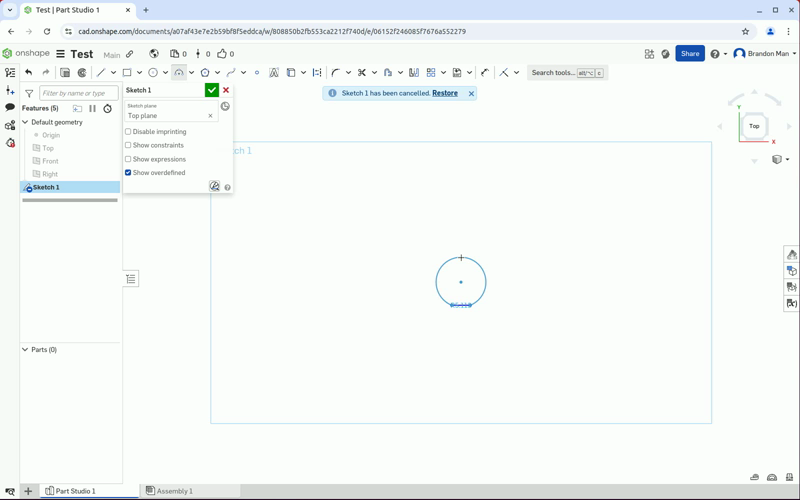
key_up(shift)
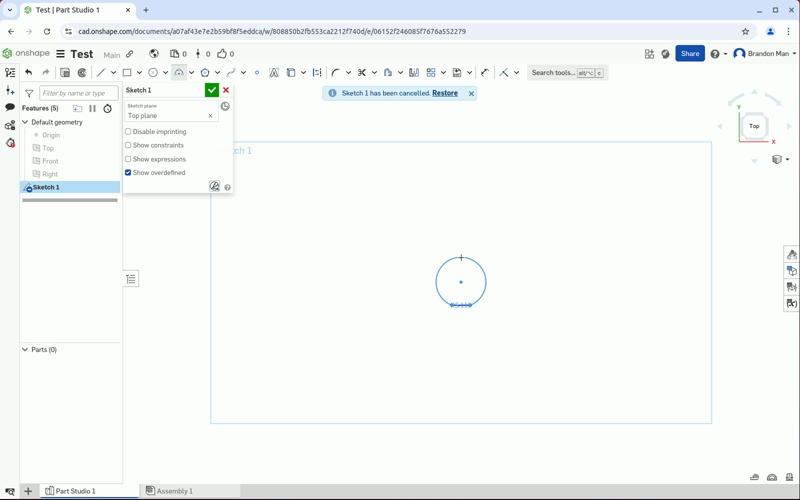
key(esc)
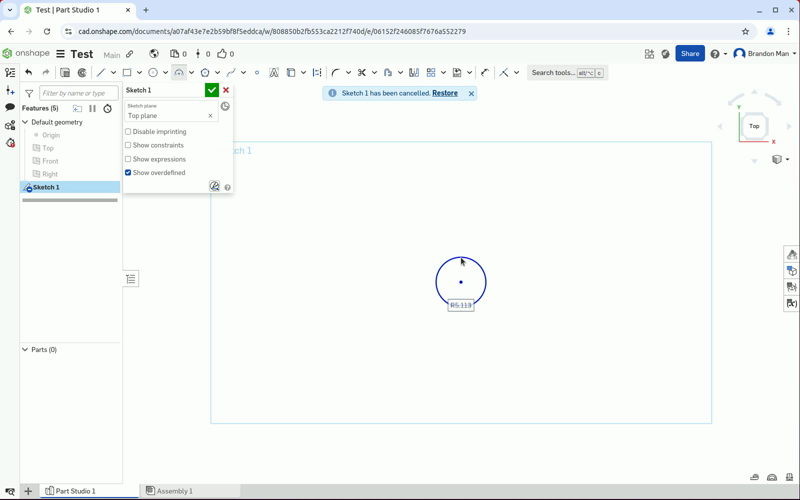
mouse_move(439, 279)
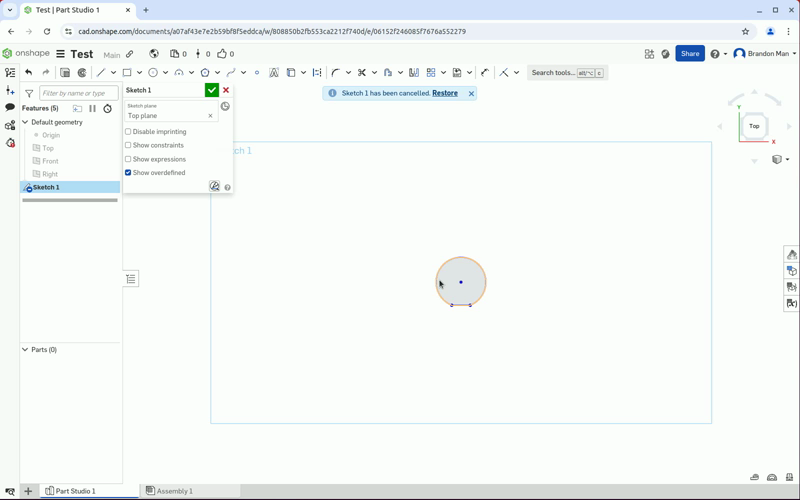
click(439, 279)
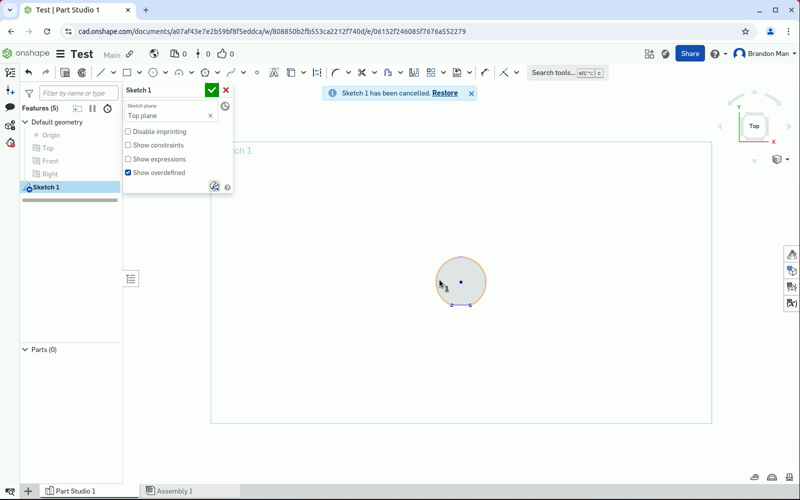
mouse_move(73, 352)
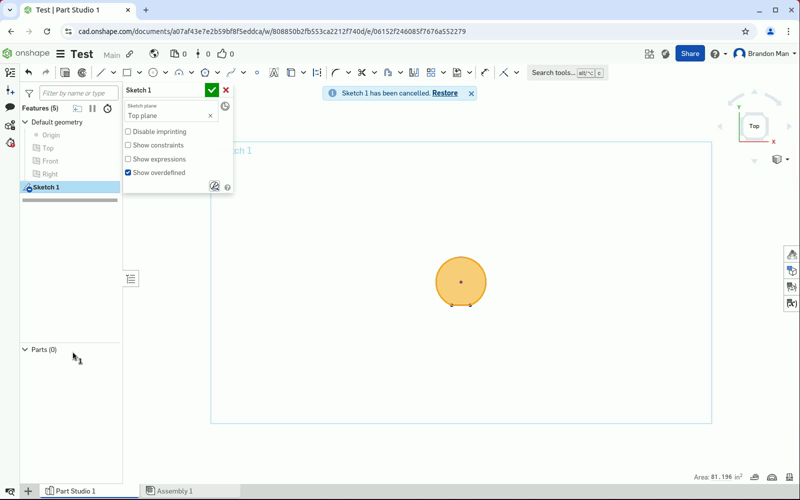
key(shift+y)
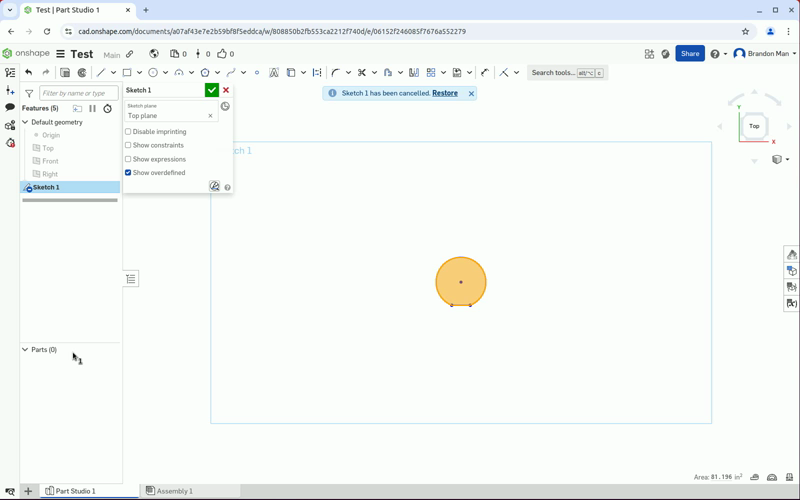
key(shift+e)
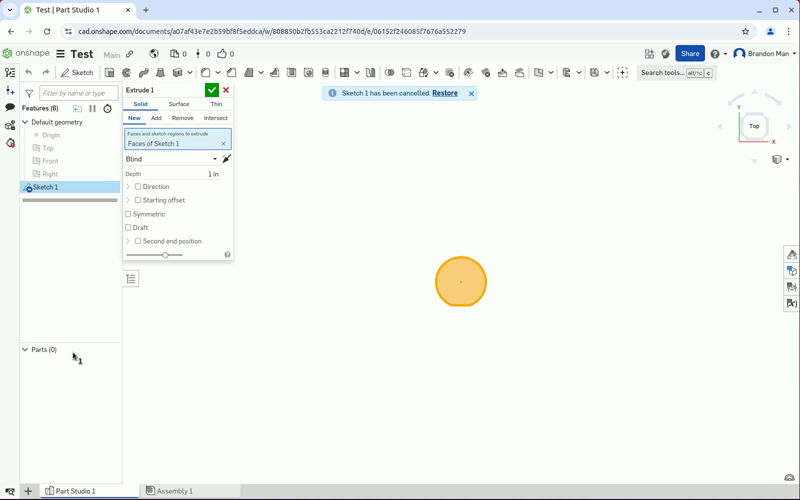
mouse_move(143, 106)
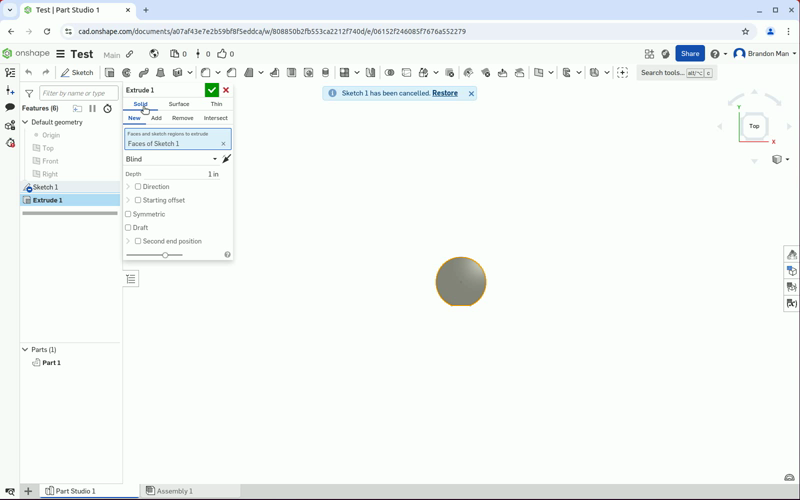
click(143, 106)
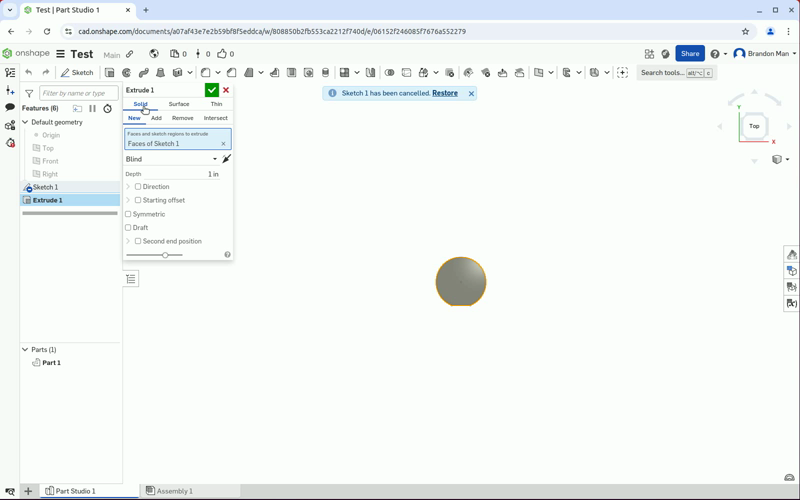
mouse_move(137, 120)
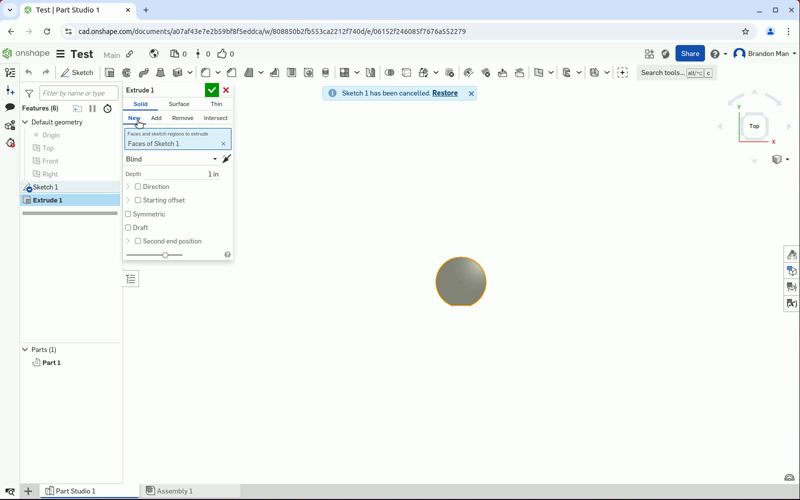
click(137, 120)
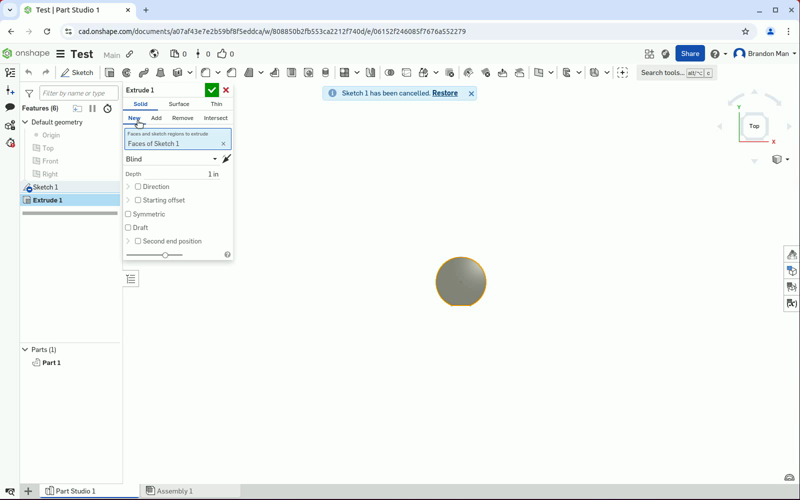
key(tab, 4)
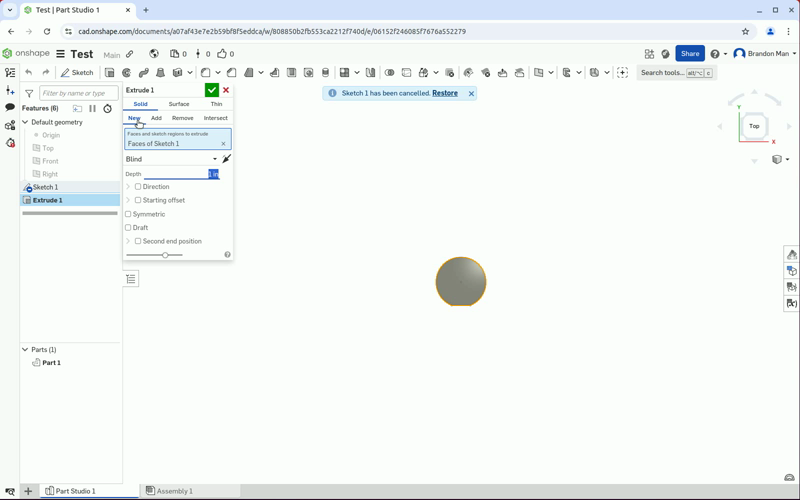
text(-0.241)
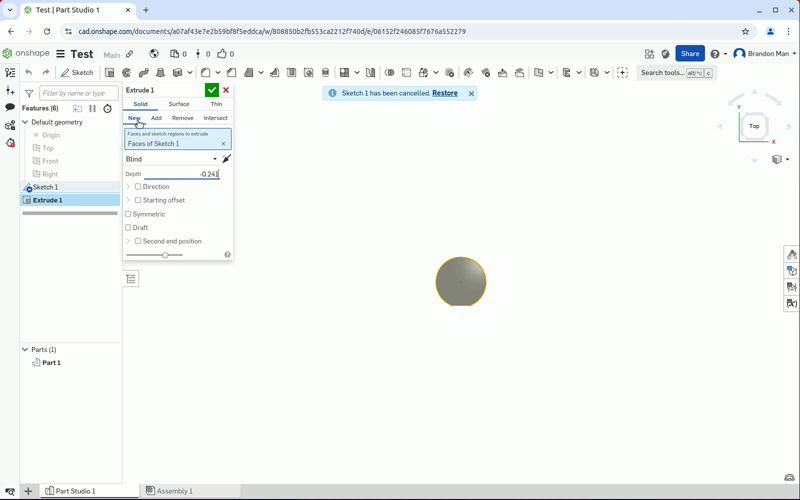
key(enter)
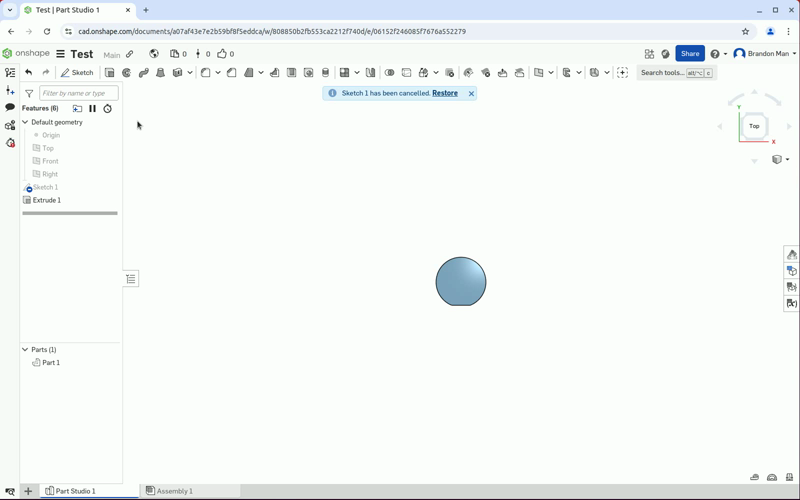
key(shift+h)
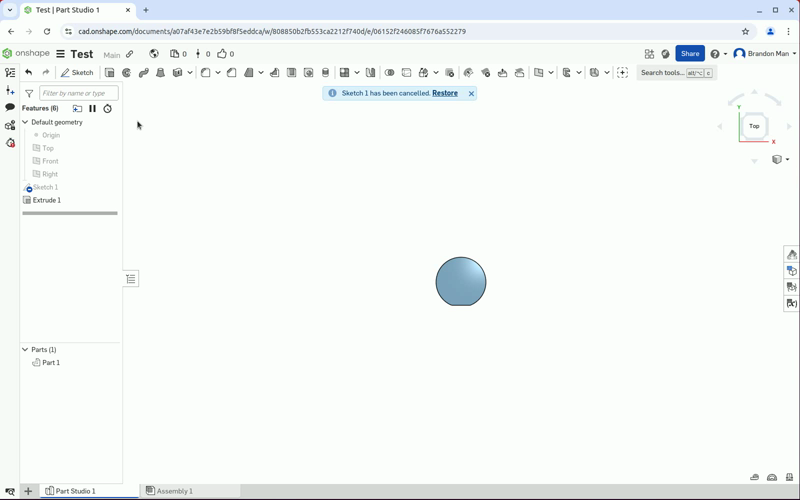
key(shift+h)
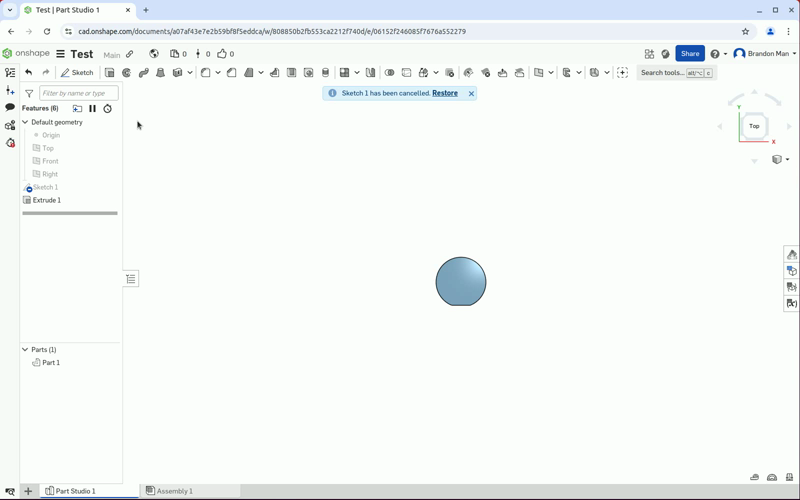
mouse_move(73, 189)
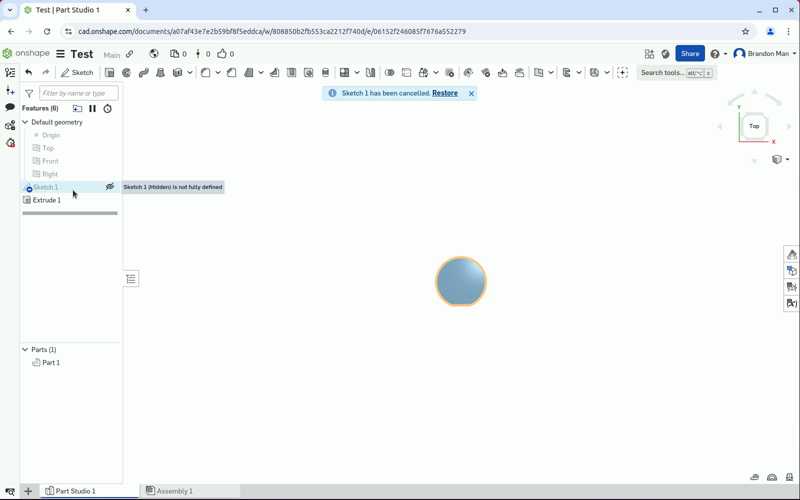
click(73, 189)
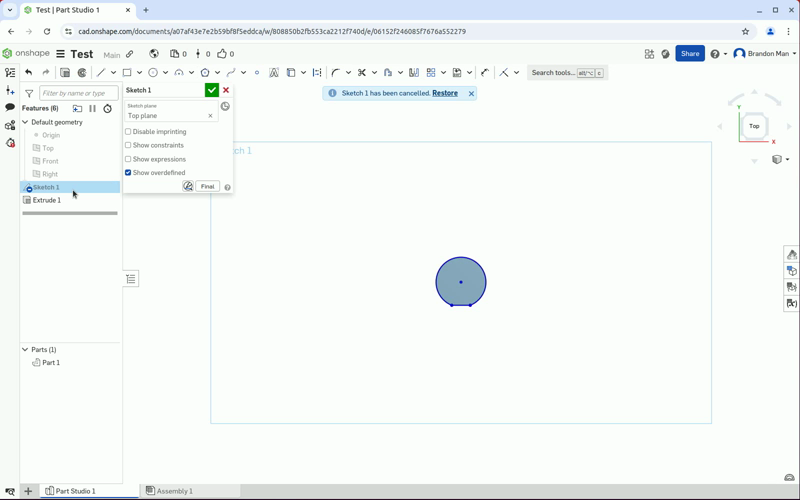
mouse_move(229, 92)
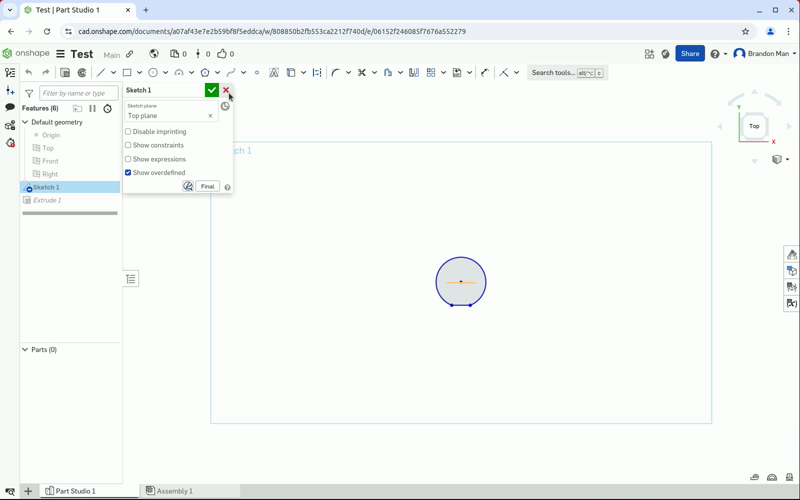
click(229, 92)
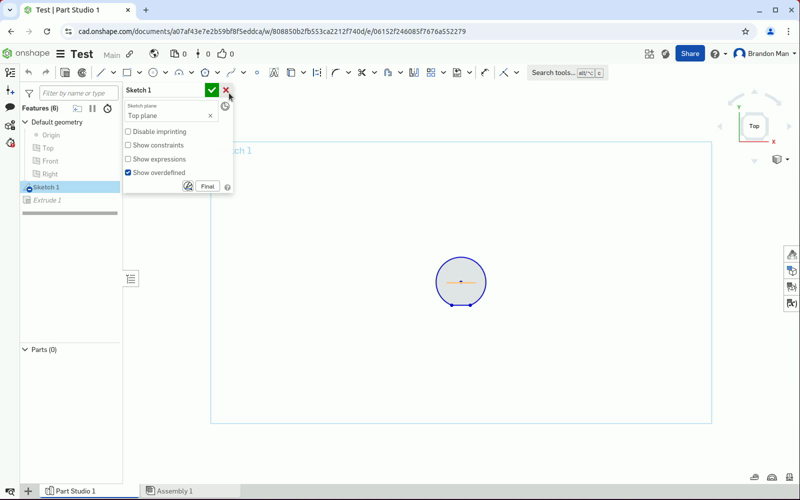
key(shift+s)
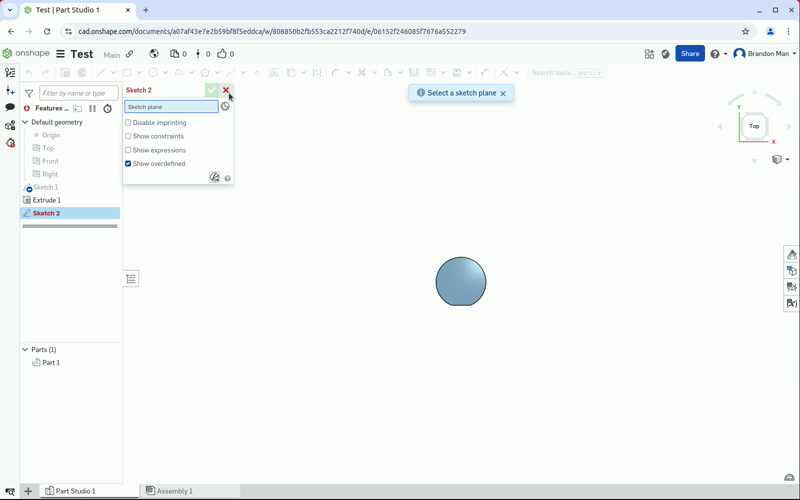
mouse_move(73, 150)
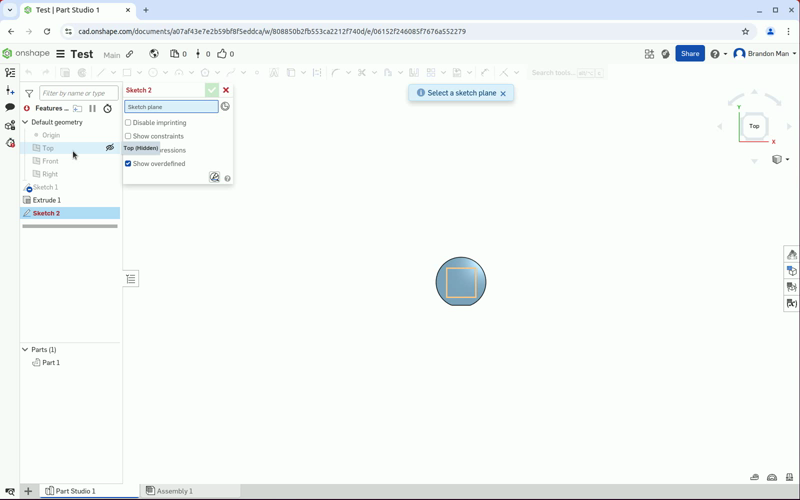
click(73, 150)
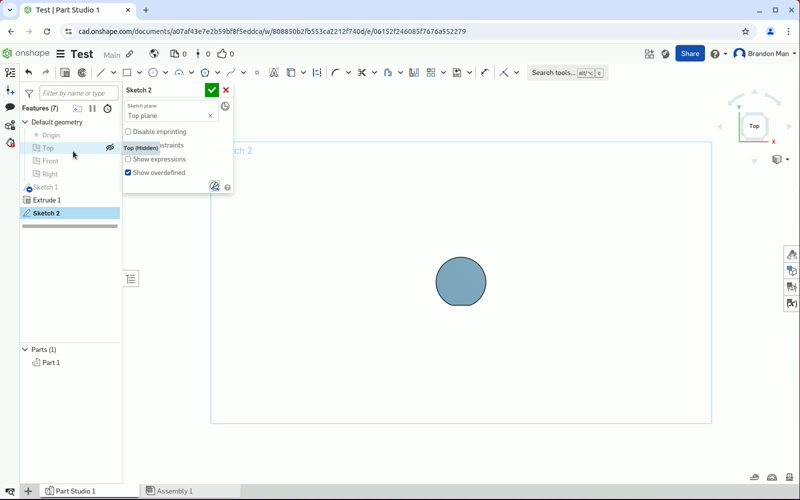
mouse_move(73, 352)
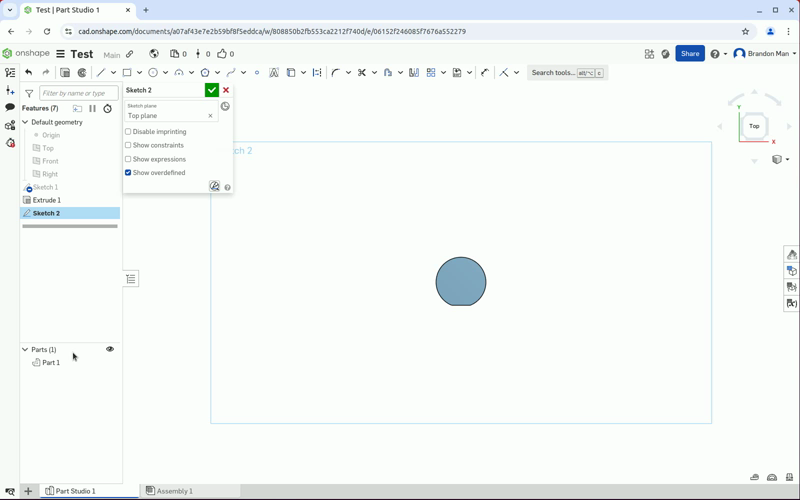
key(y)
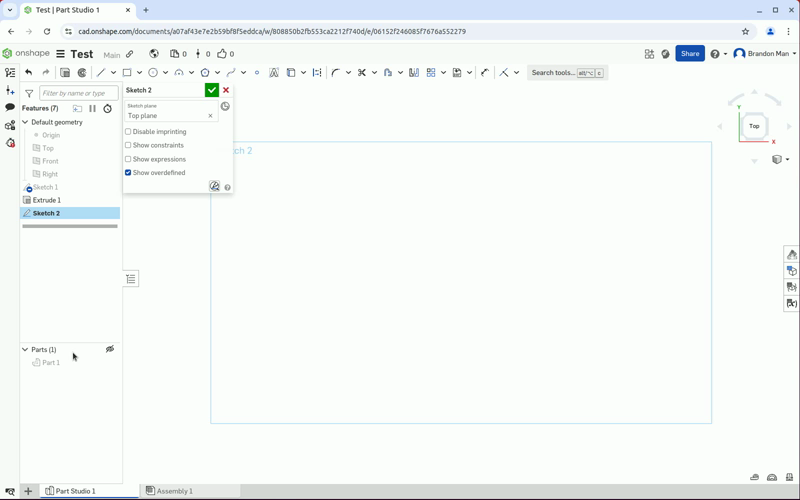
key(l)
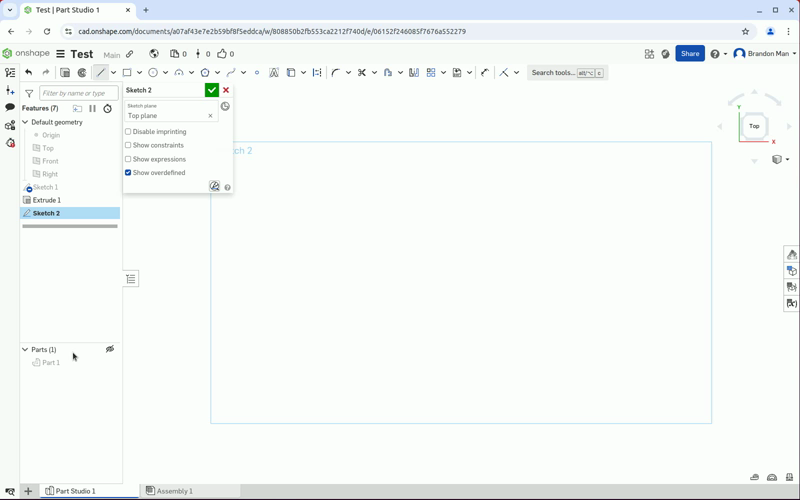
key_down(shift)
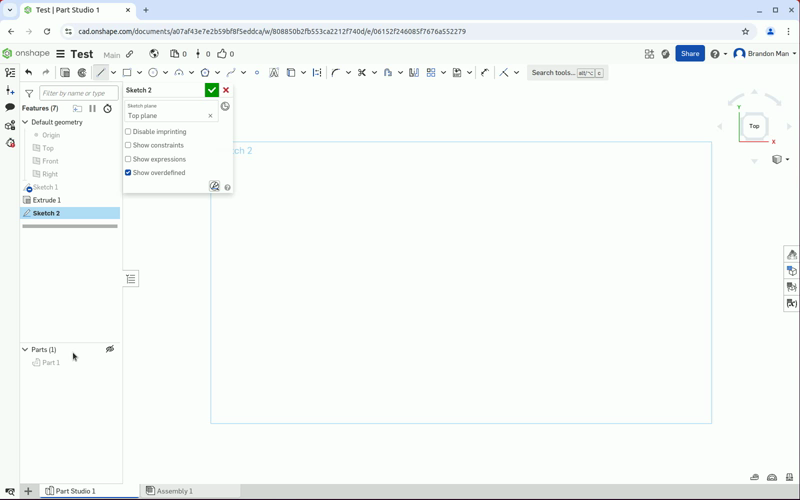
mouse_move(451, 395)
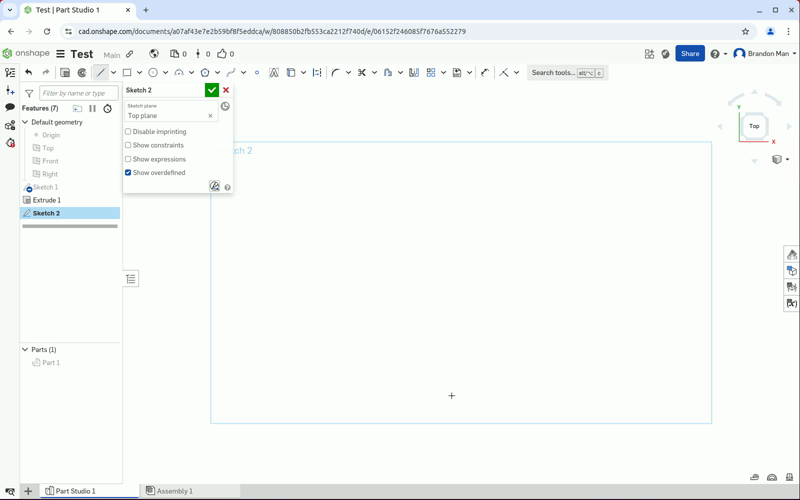
click(451, 395)
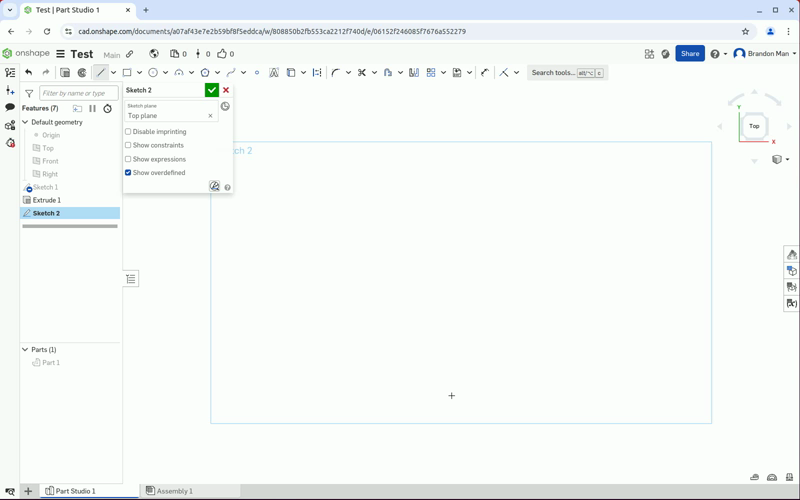
key_up(shift)
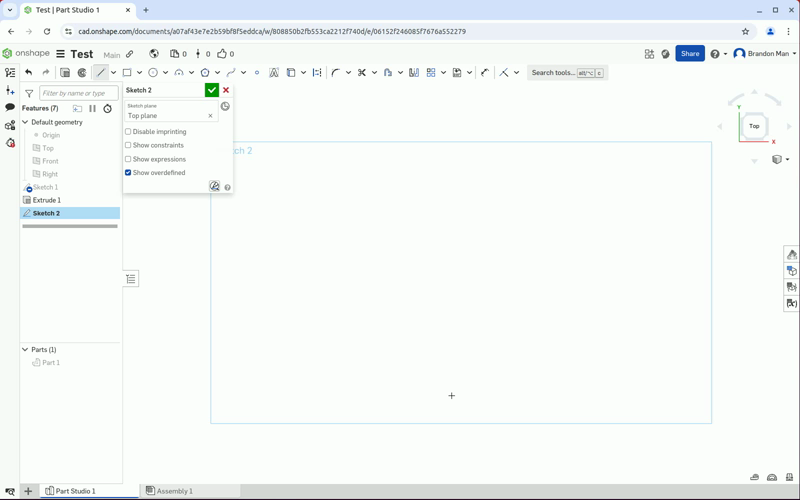
key_down(shift)
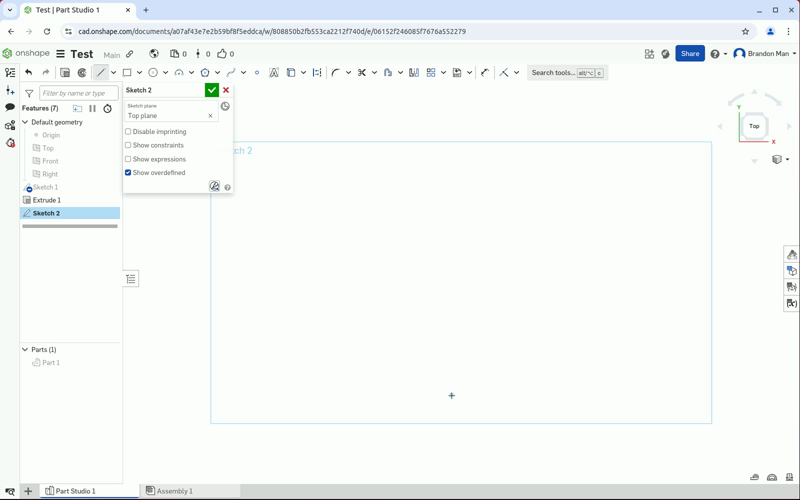
mouse_move(481, 395)
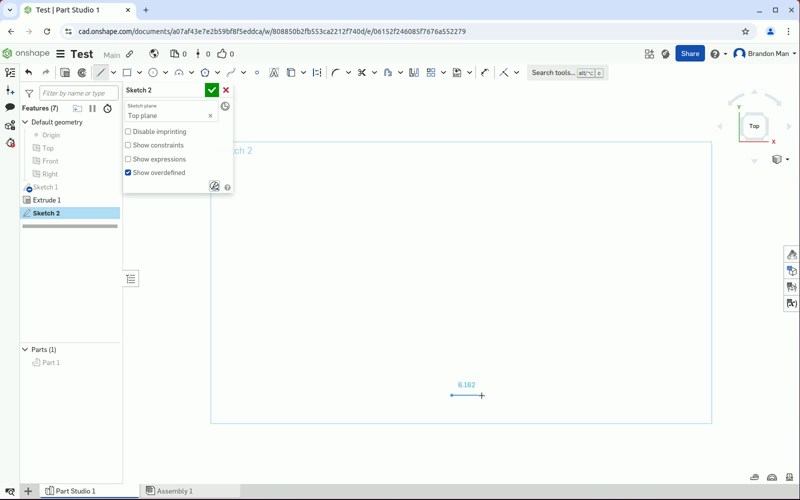
mouse_move(470, 395)
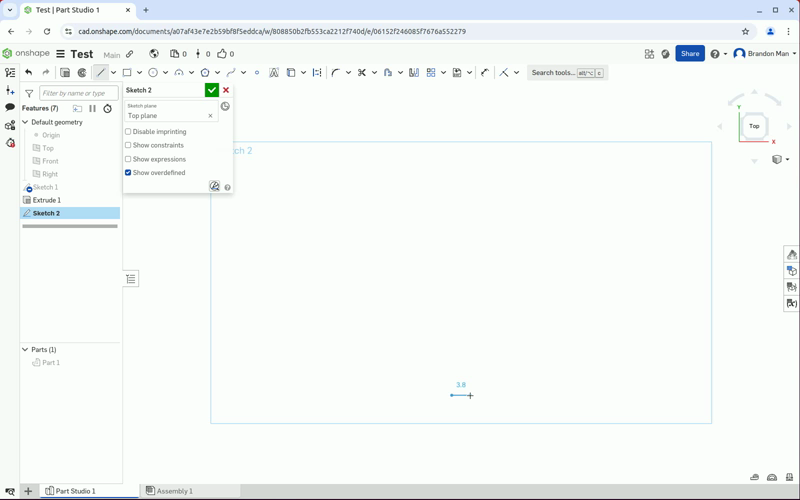
click(470, 395)
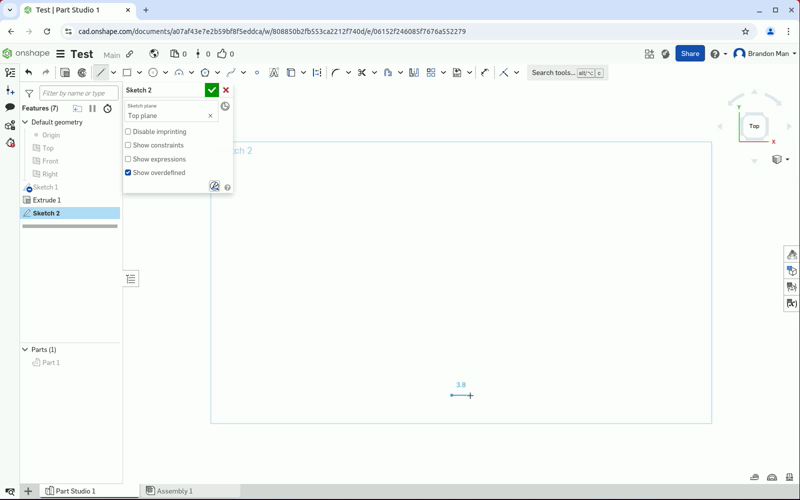
key_up(shift)
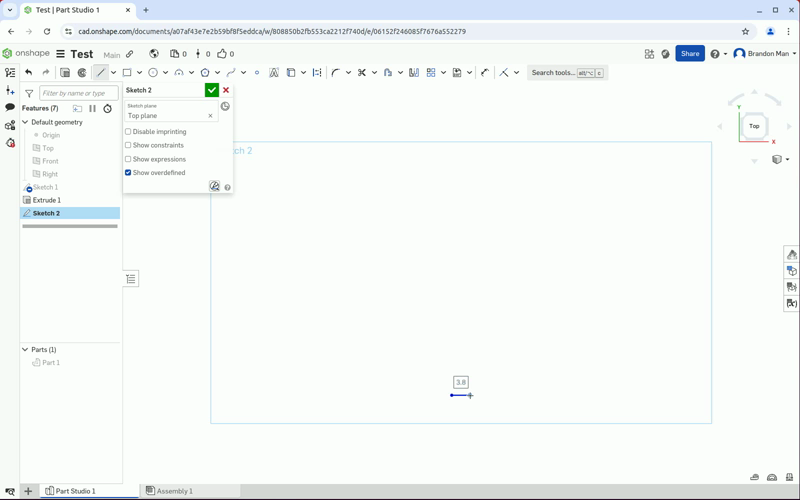
key_down(shift)
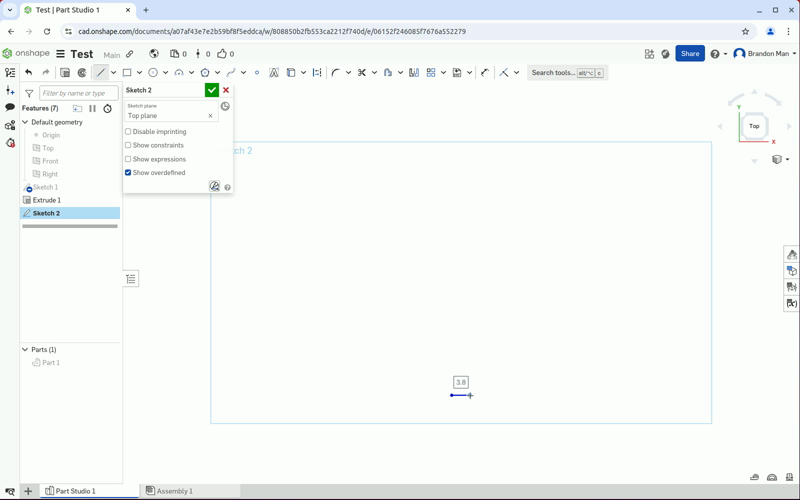
mouse_move(470, 304)
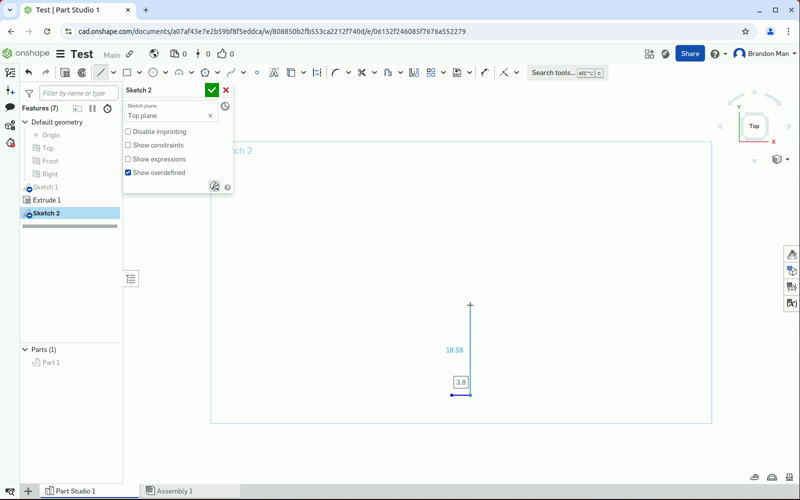
click(470, 304)
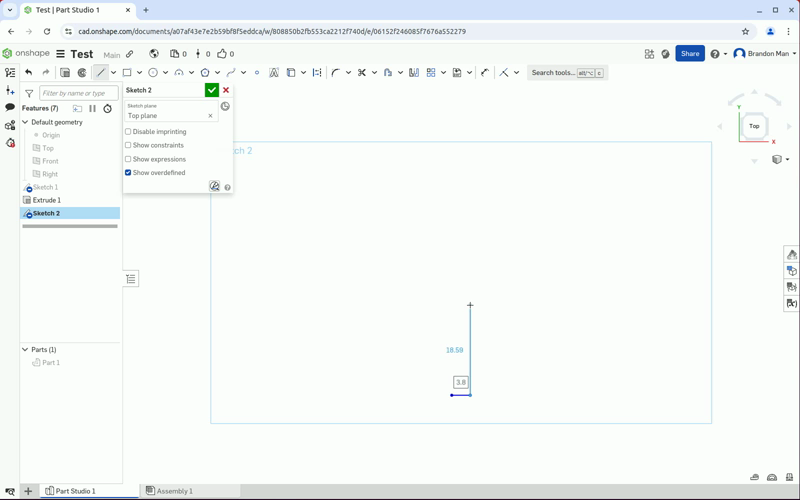
key_up(shift)
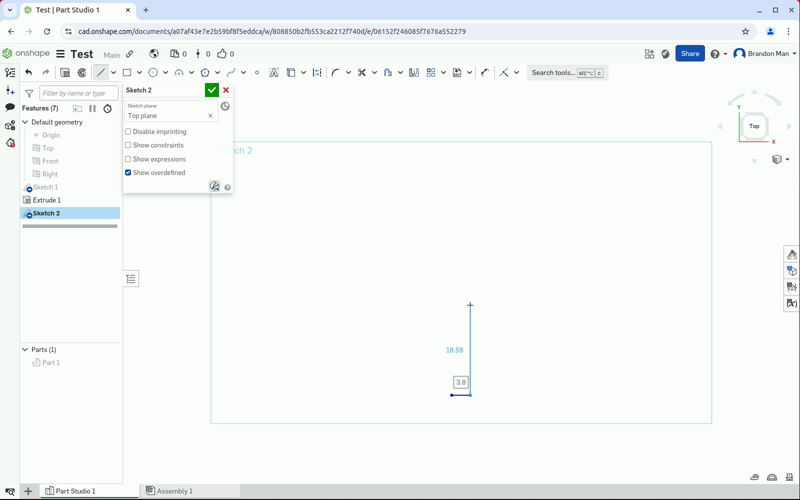
key(esc)
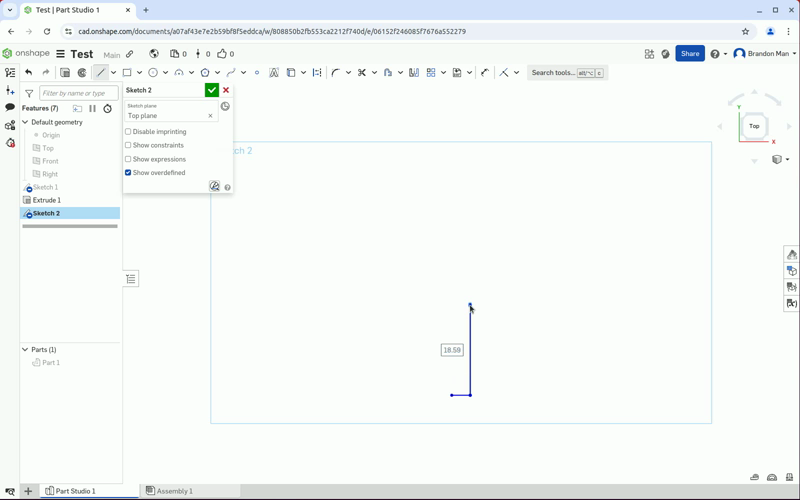
key(a)
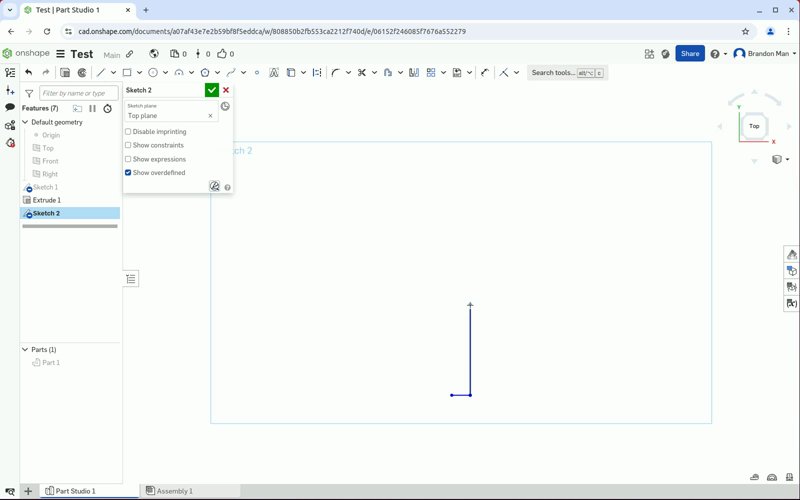
mouse_move(470, 304)
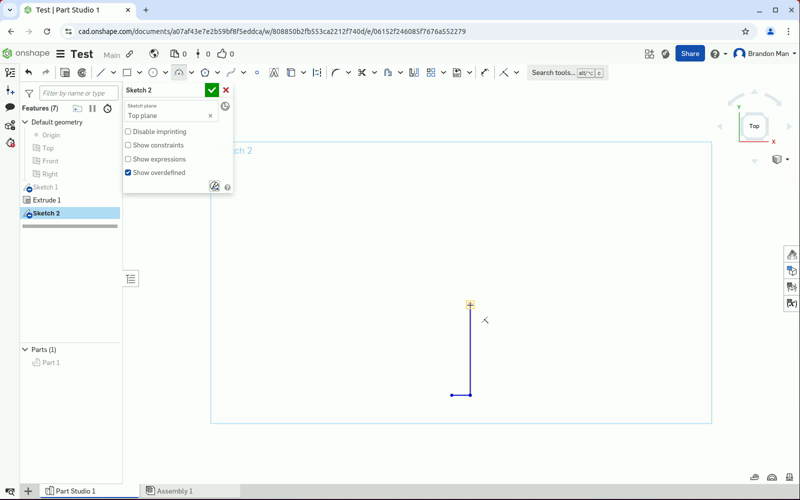
click(470, 304)
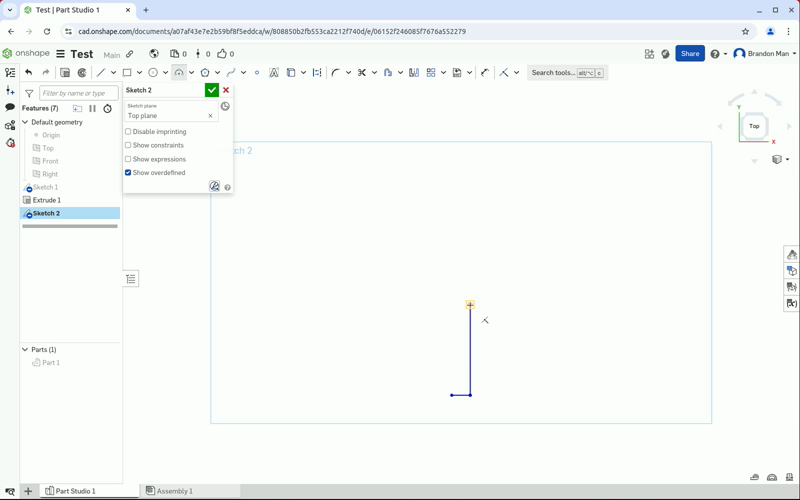
key_down(shift)
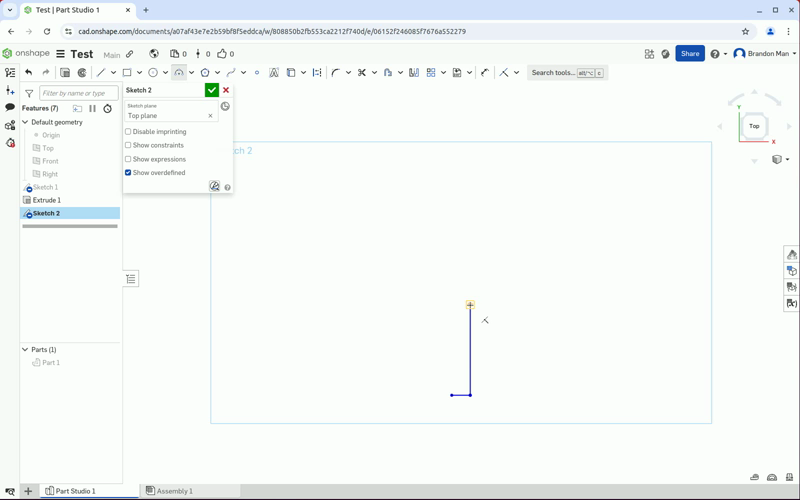
mouse_move(451, 304)
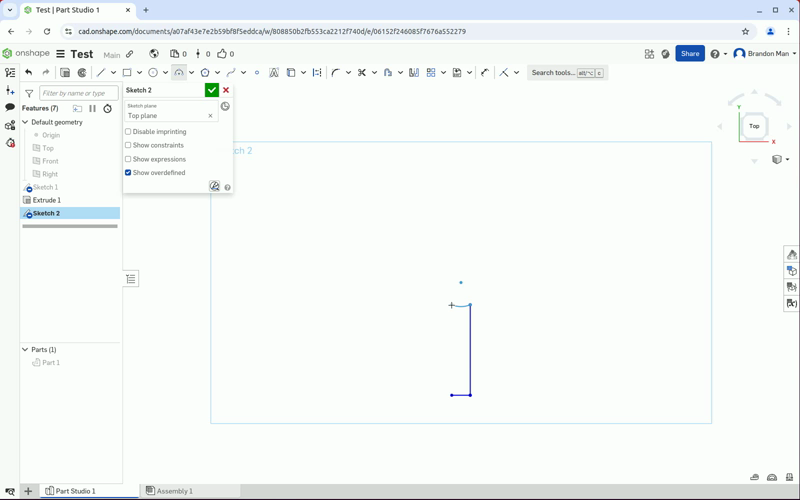
click(451, 304)
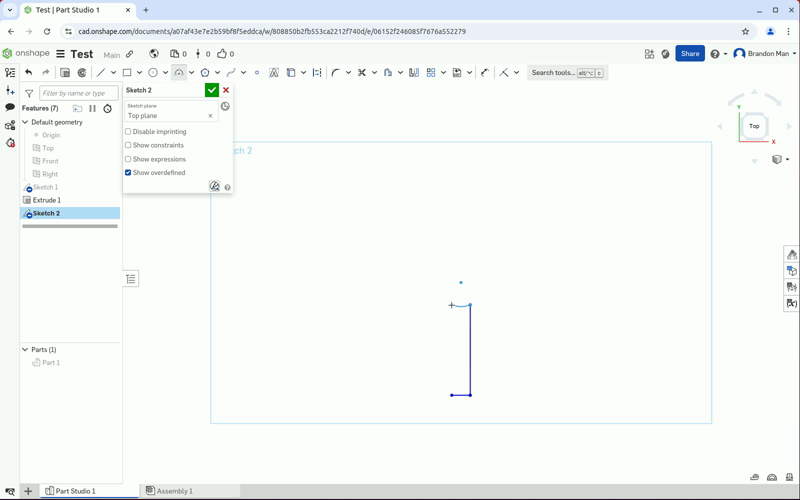
mouse_move(461, 306)
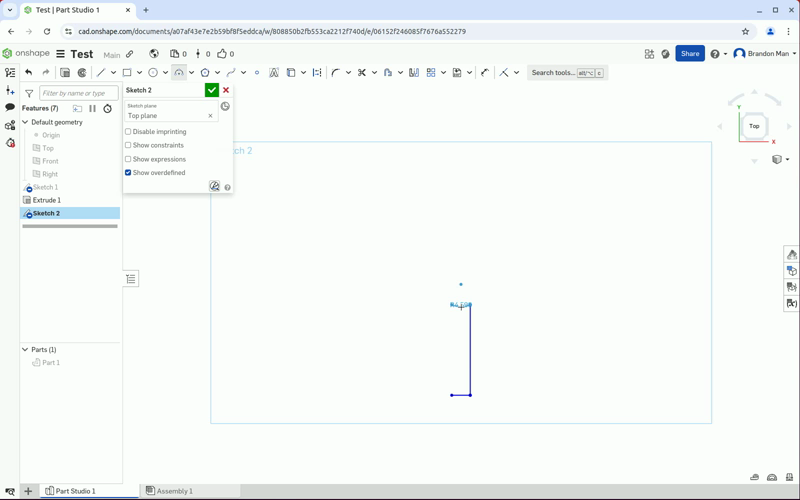
click(461, 306)
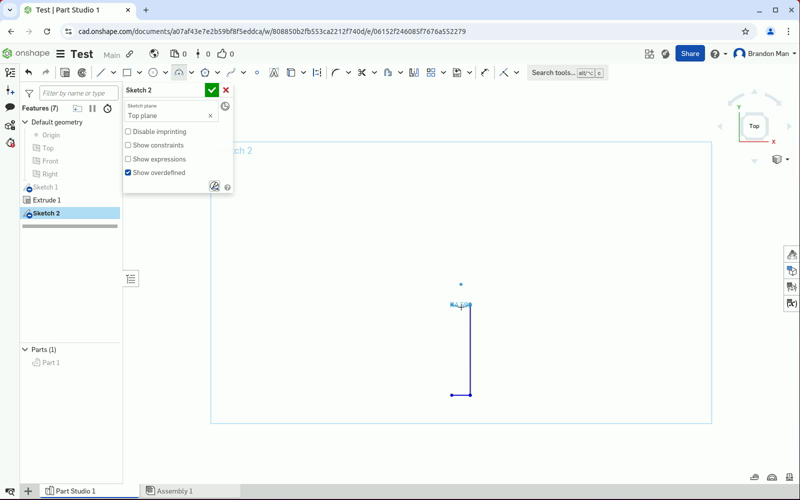
key_up(shift)
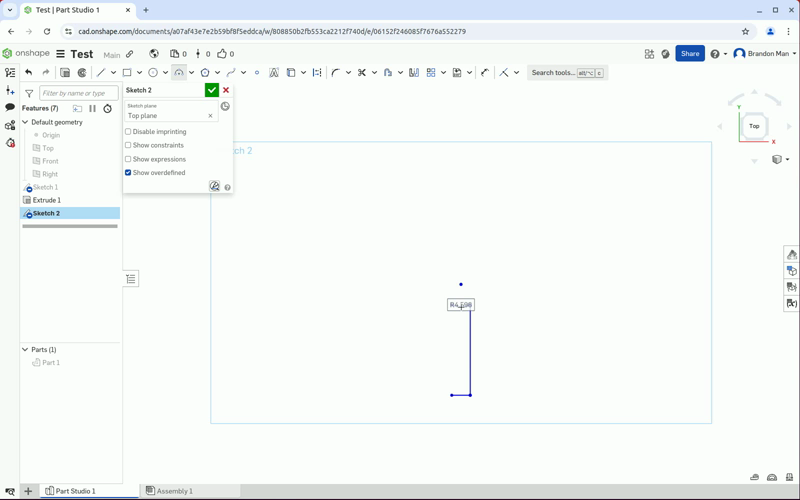
key(esc)
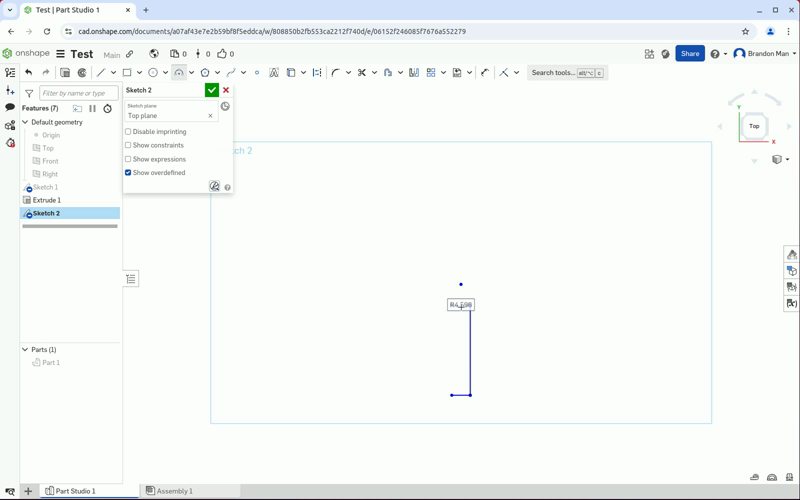
key(l)
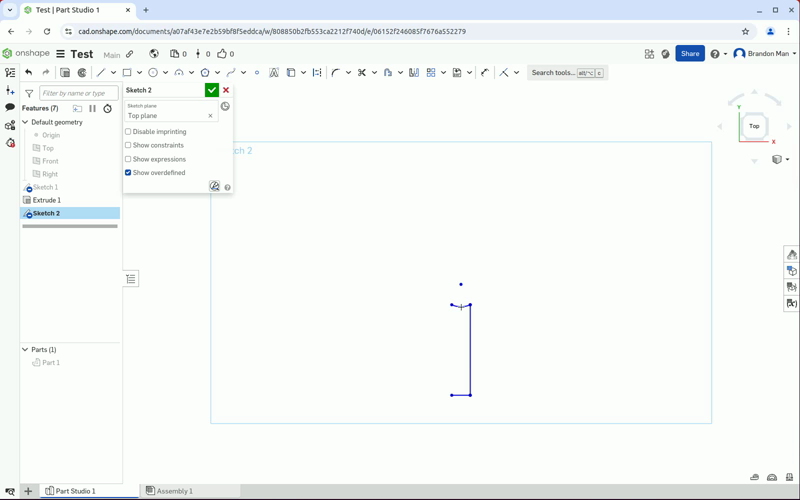
mouse_move(451, 304)
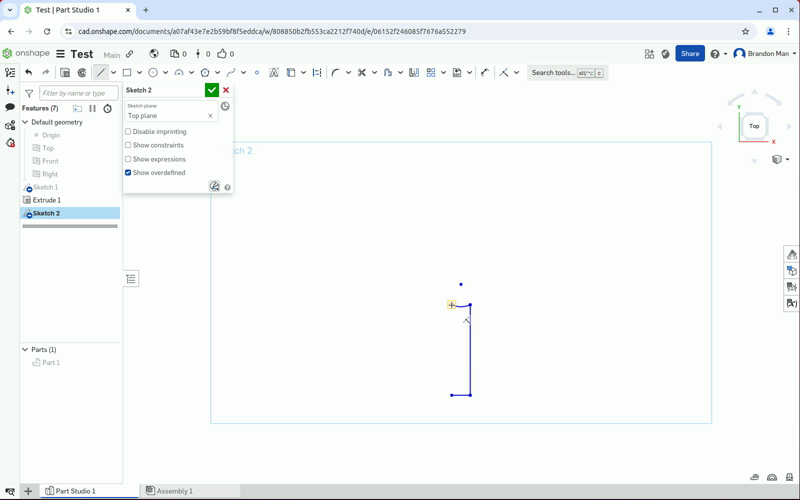
click(451, 304)
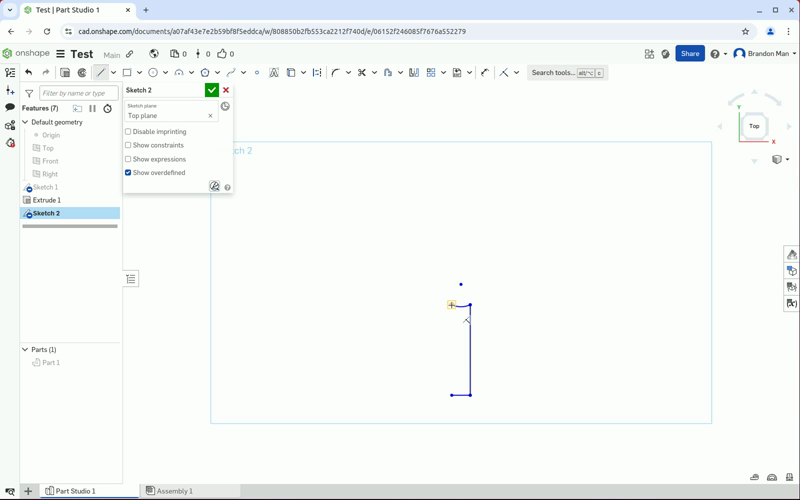
key_down(shift)
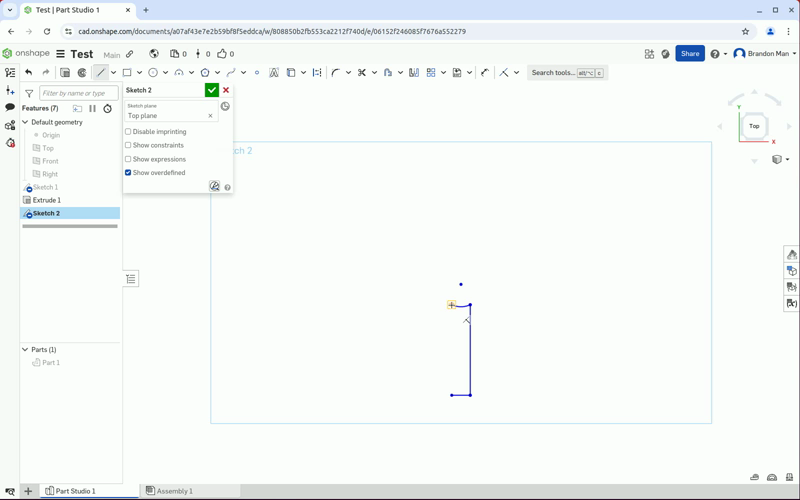
mouse_move(451, 395)
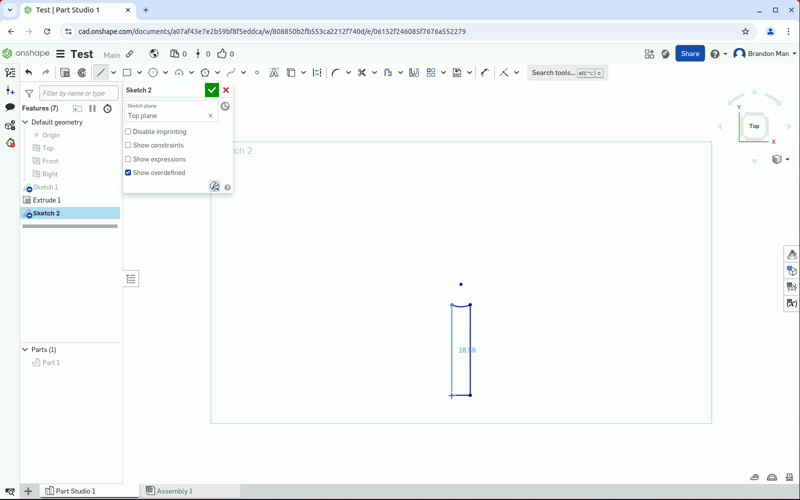
key_up(shift)
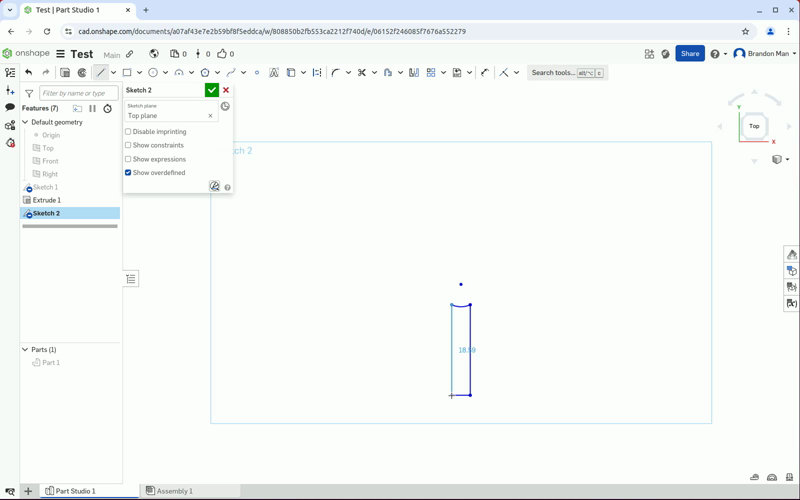
click(451, 395)
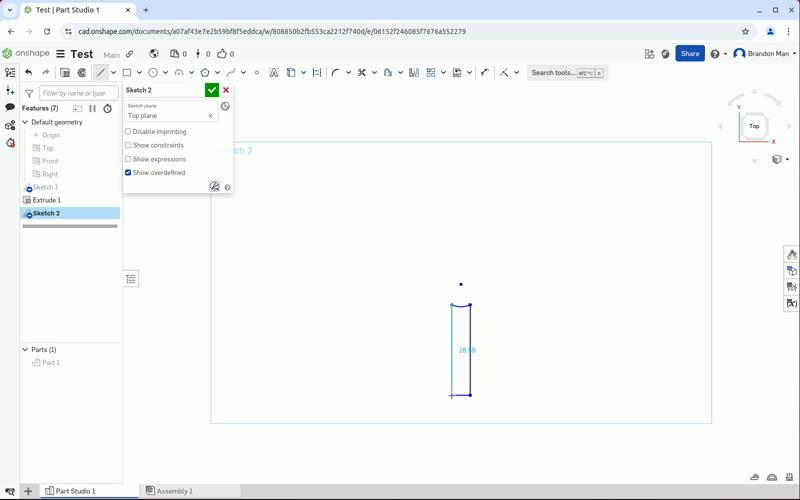
key(esc)
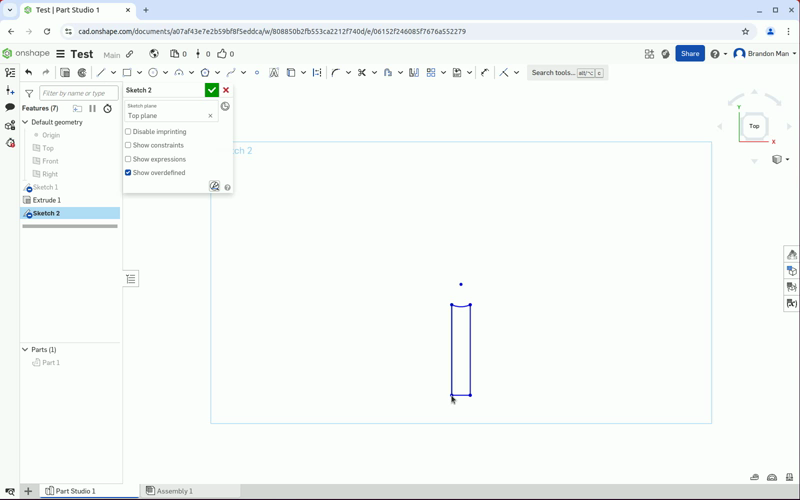
mouse_move(457, 319)
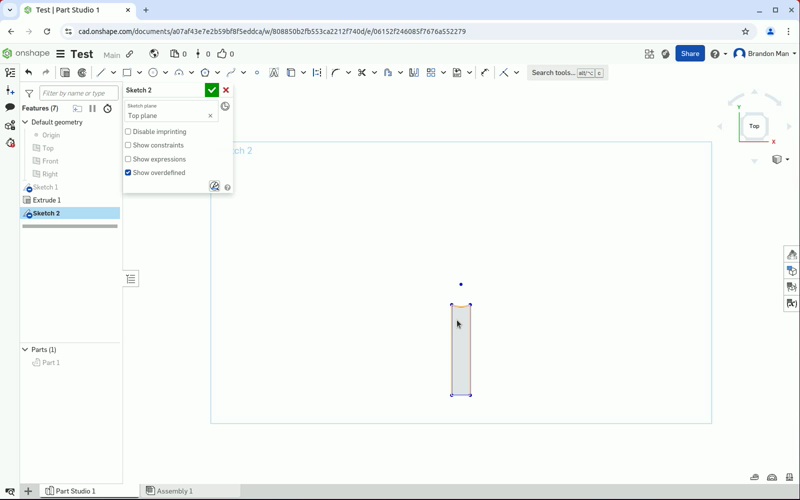
scroll(6)
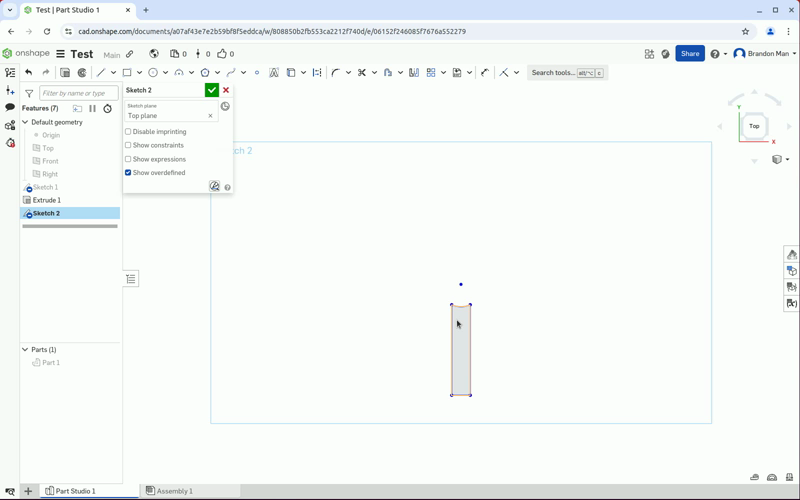
scroll(6)
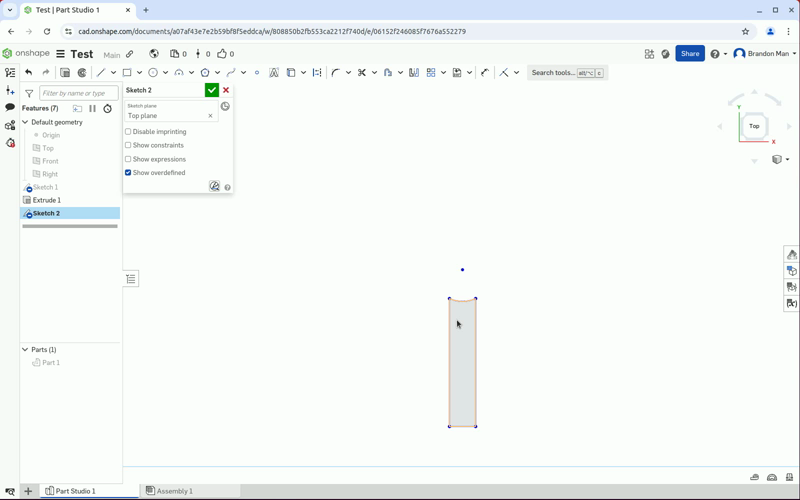
scroll(6)
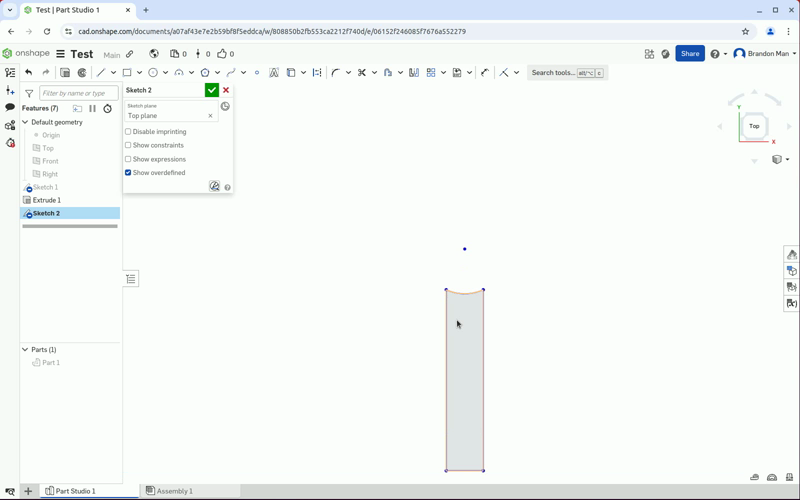
scroll(6)
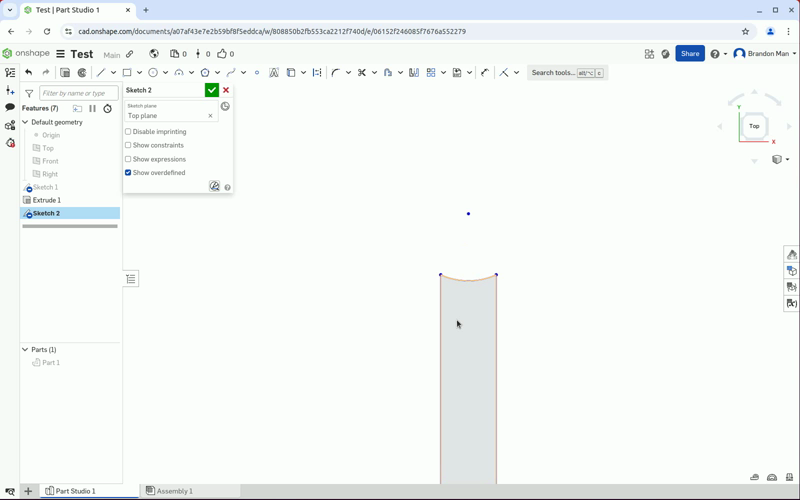
scroll(6)
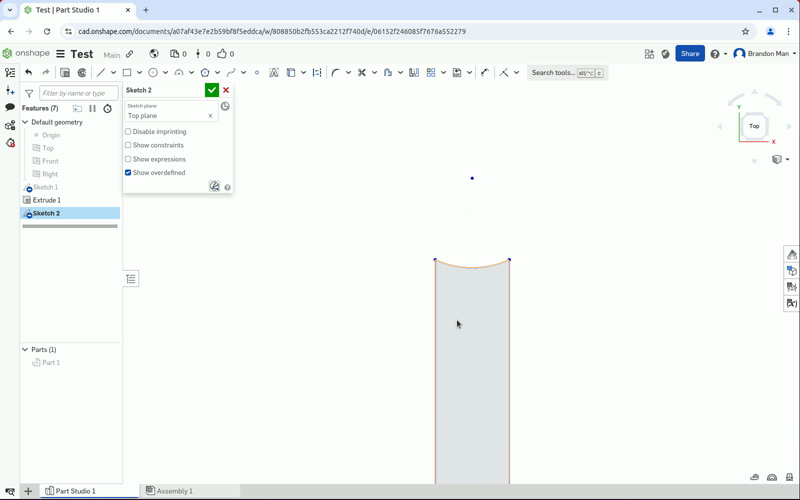
scroll(6)
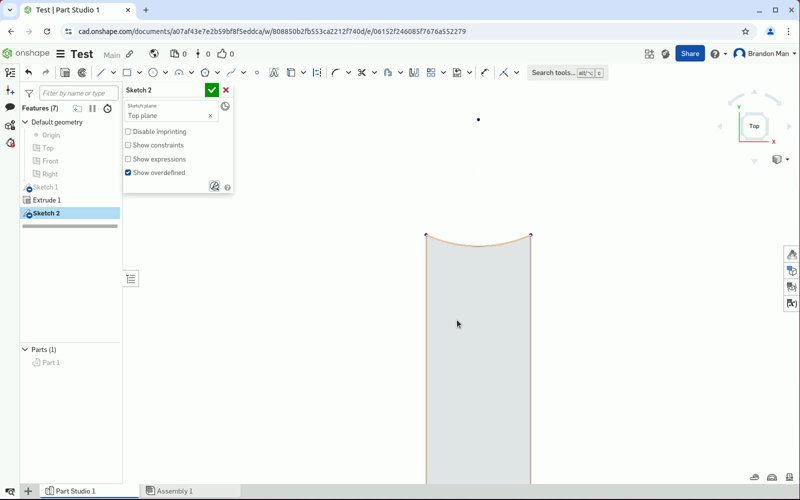
scroll(6)
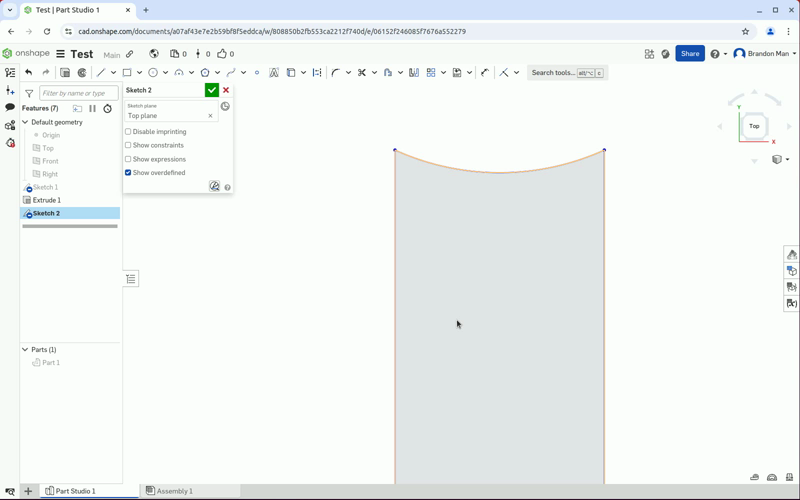
click(457, 319)
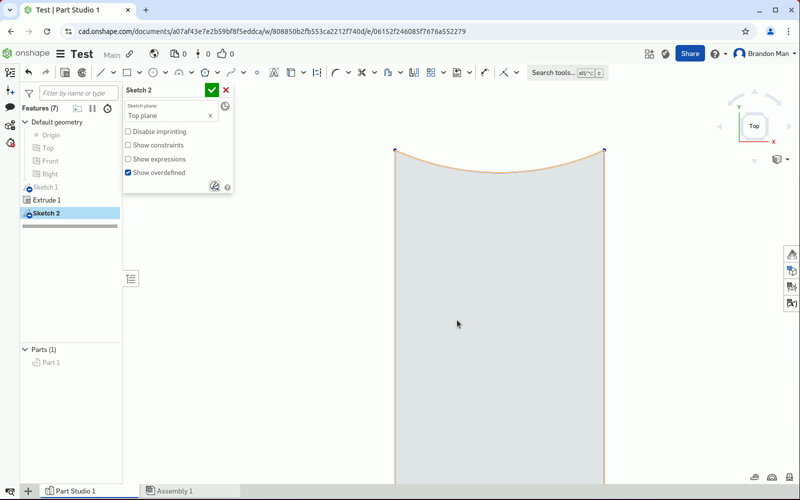
scroll(-6)
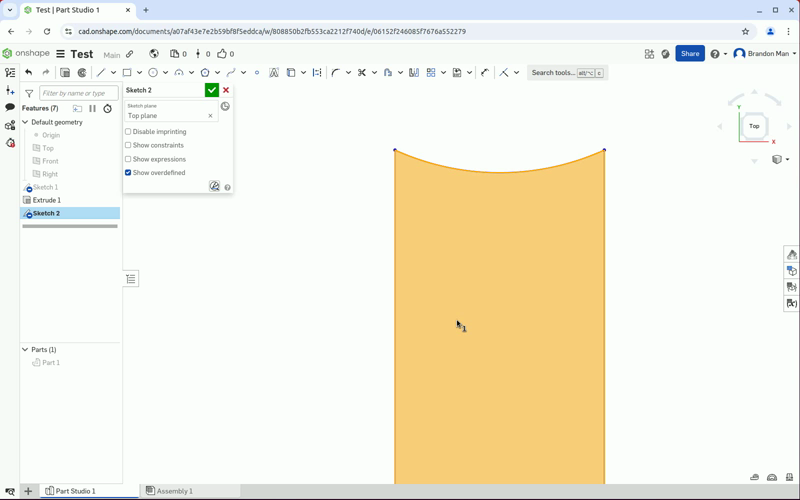
scroll(-6)
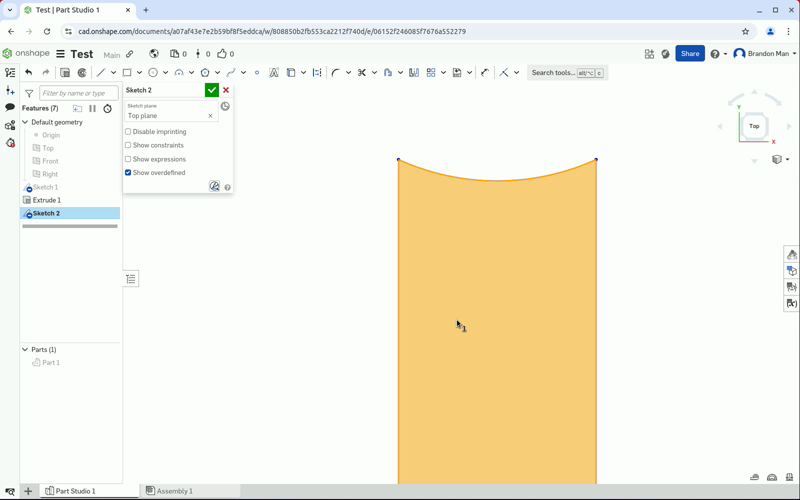
scroll(-6)
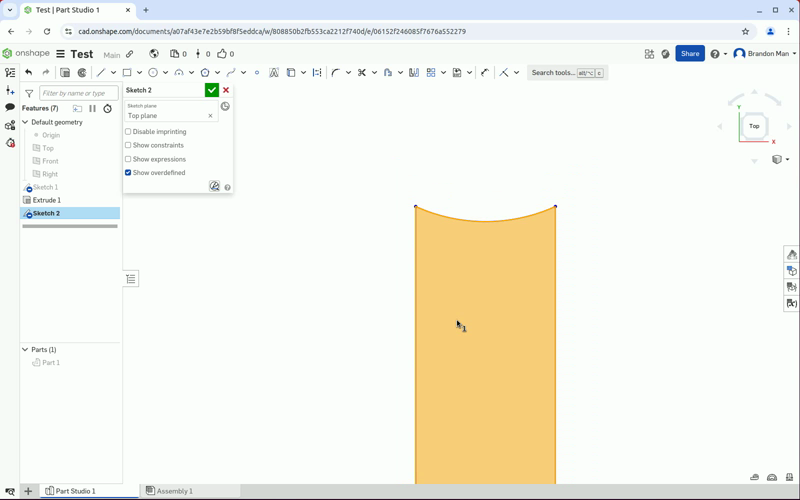
scroll(-6)
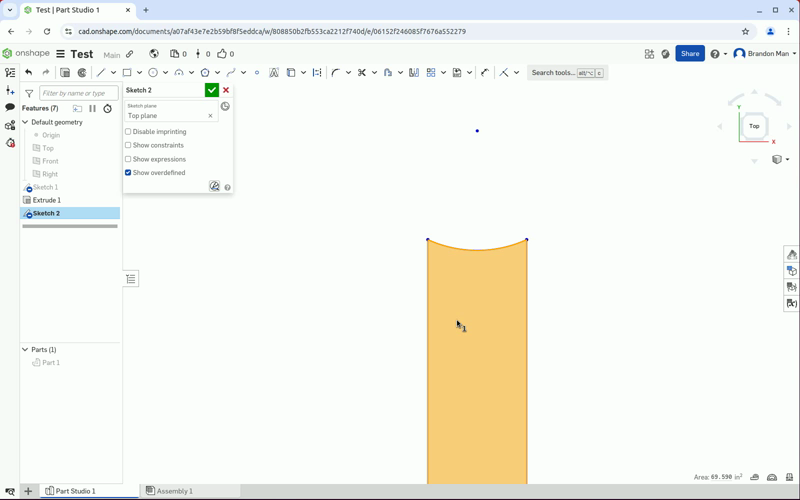
scroll(-6)
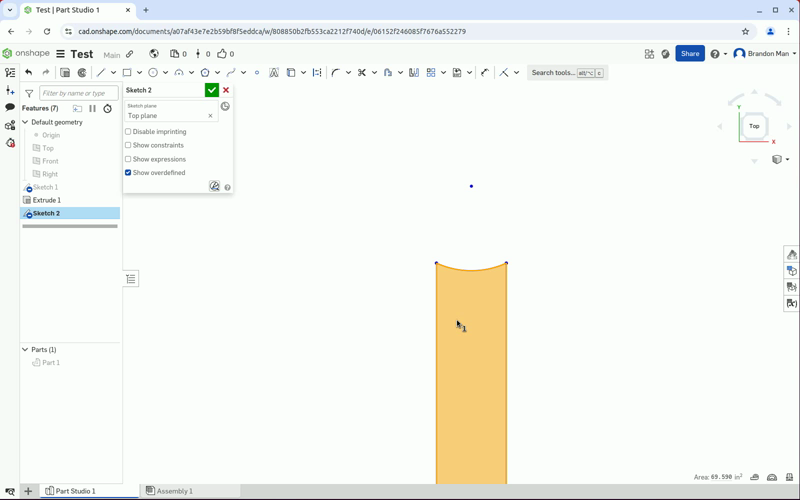
scroll(-6)
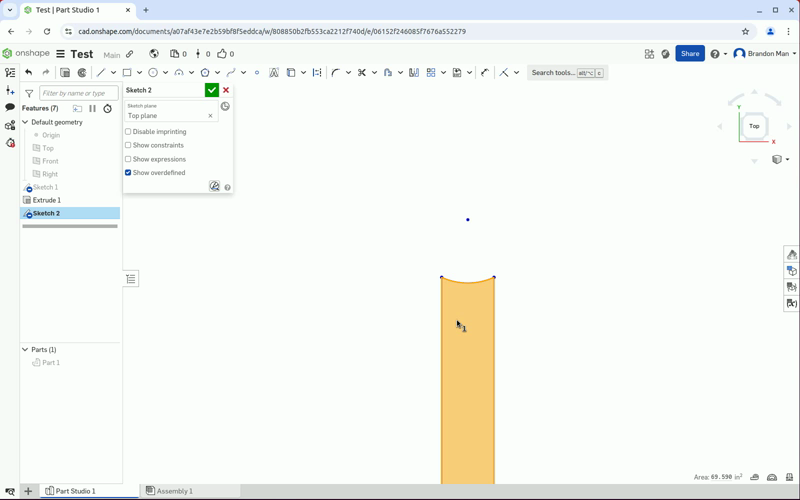
scroll(-6)
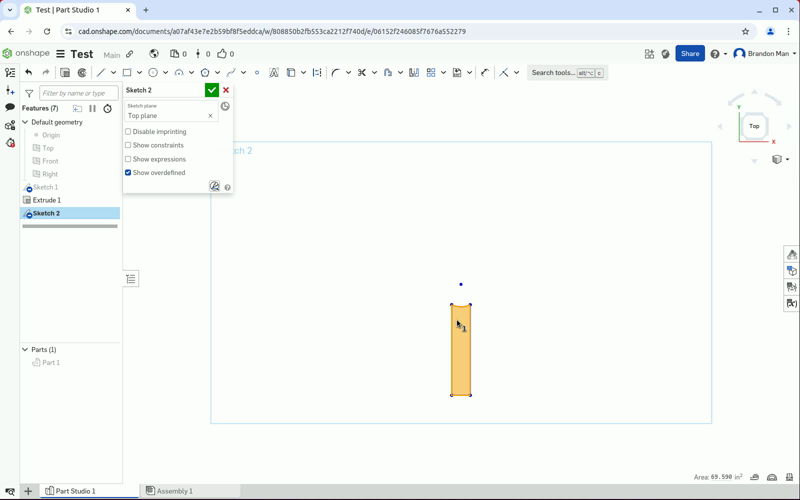
mouse_move(73, 352)
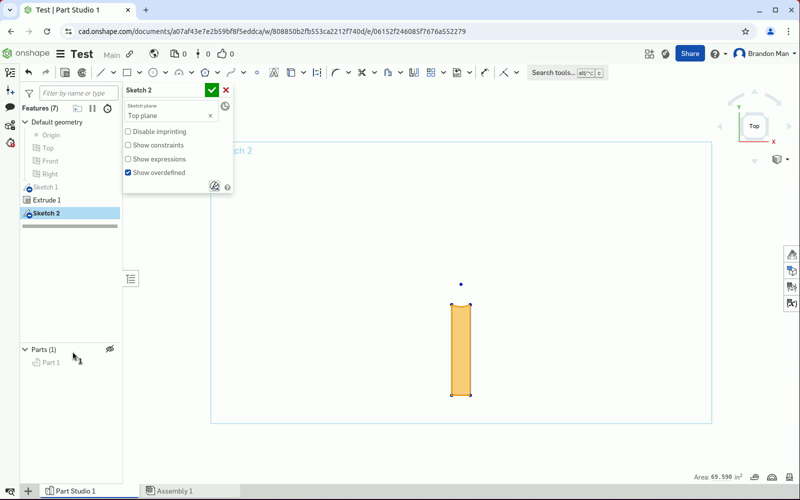
key(shift+y)
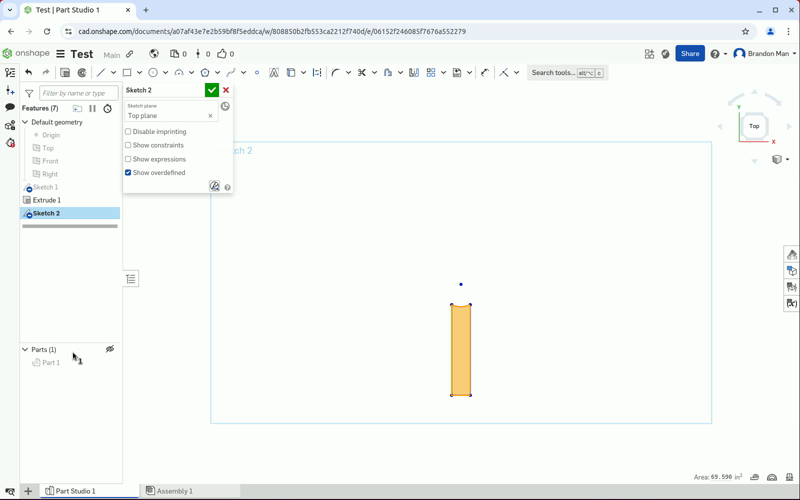
key(shift+e)
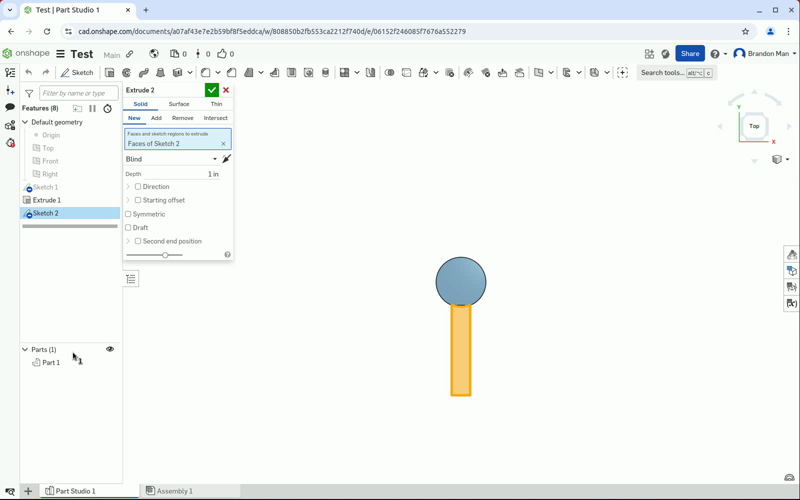
mouse_move(143, 106)
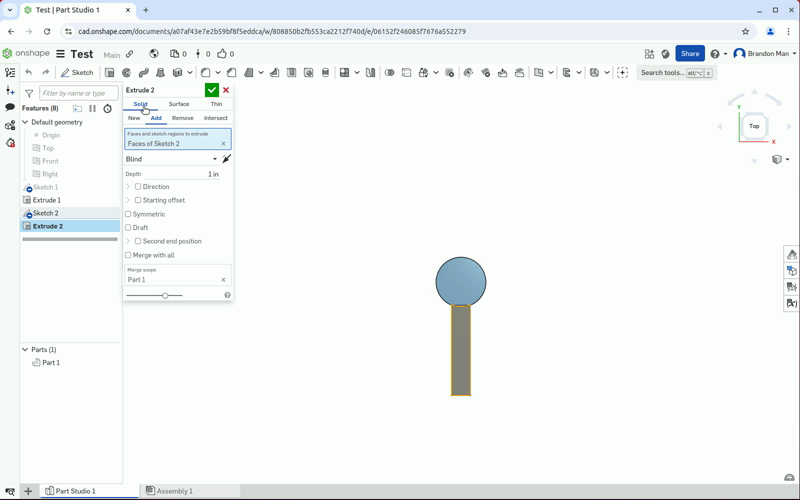
click(143, 106)
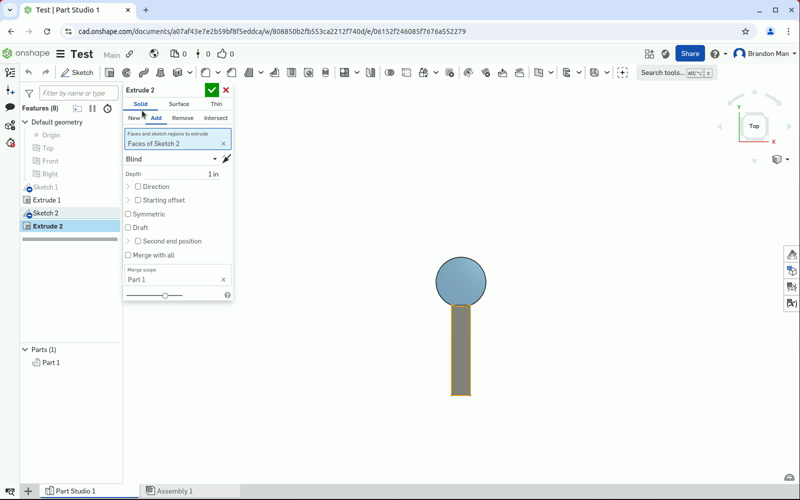
mouse_move(137, 120)
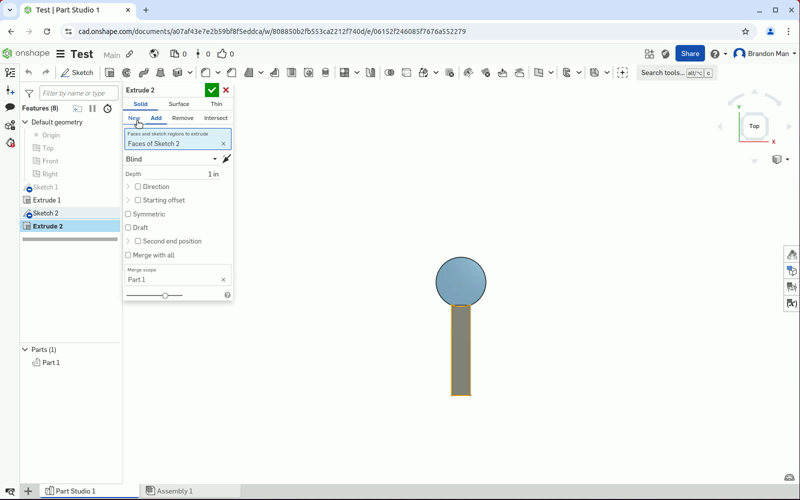
click(137, 120)
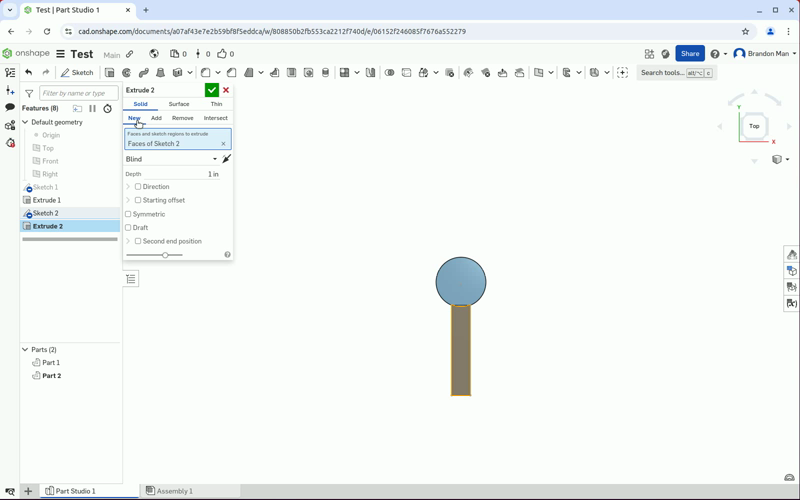
key(tab, 4)
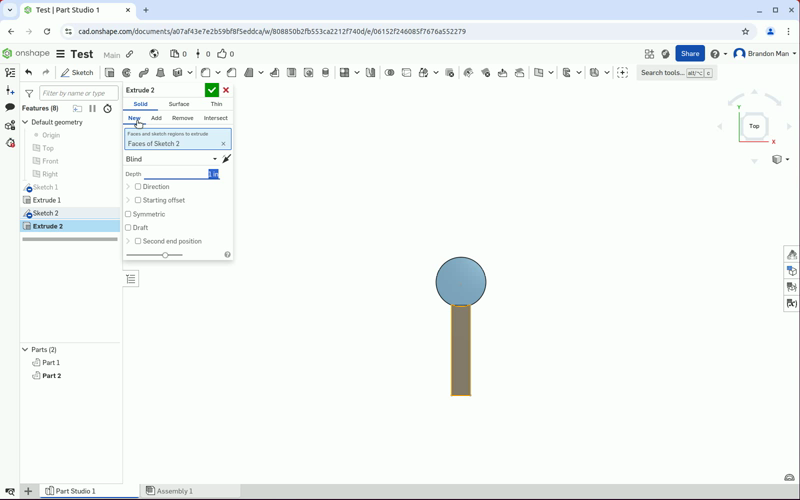
text(-0.241)
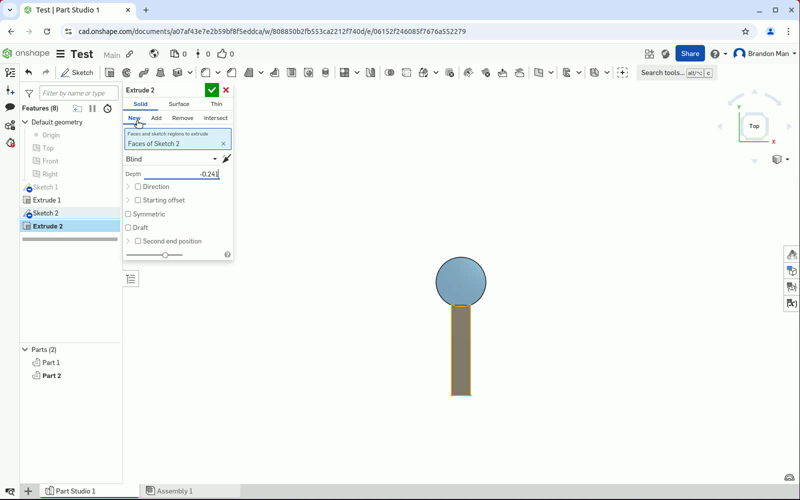
key(enter)
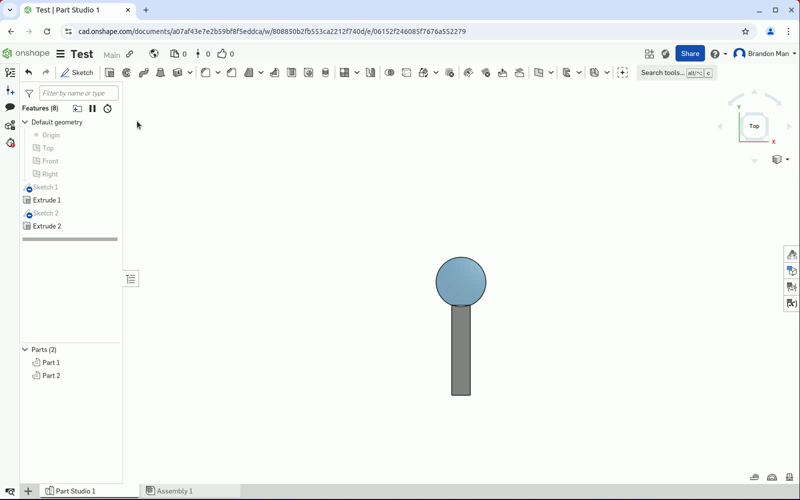
key(shift+h)
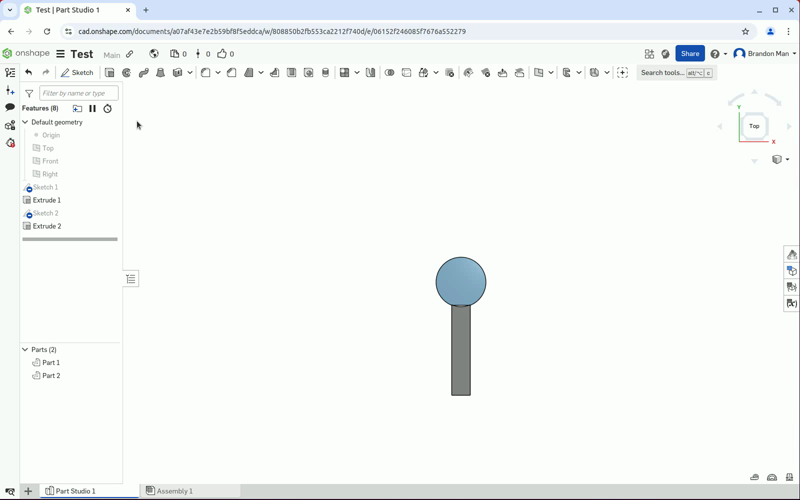
key(shift+h)
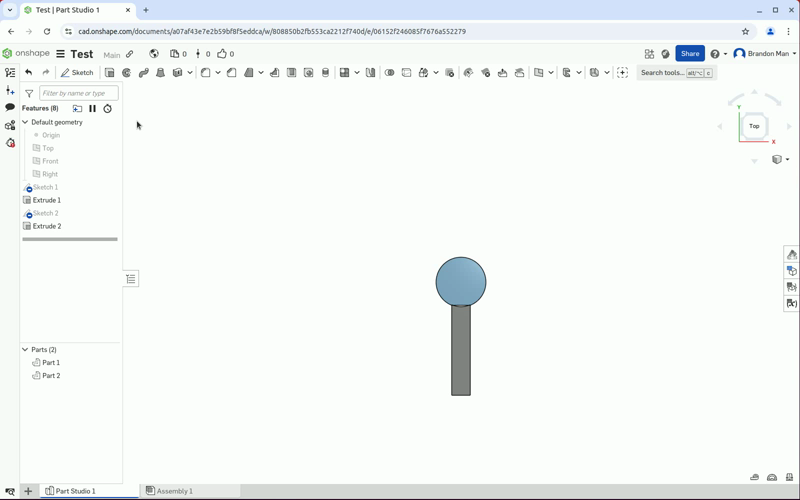
mouse_move(73, 189)
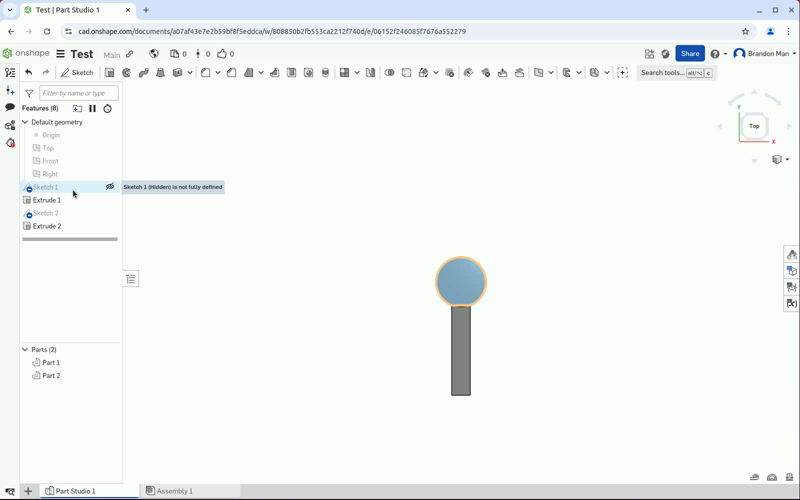
click(73, 189)
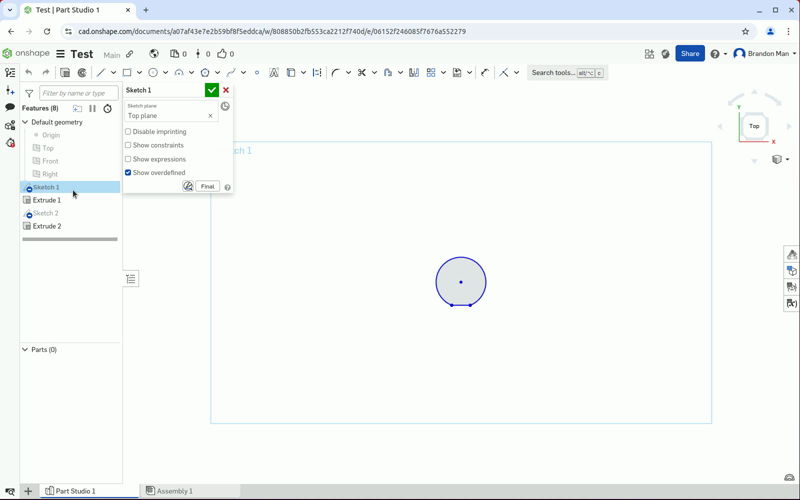
mouse_move(229, 92)
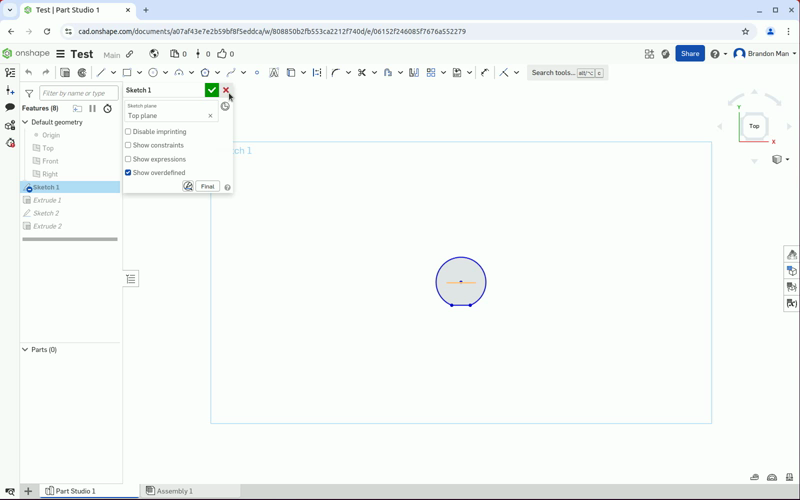
click(229, 92)
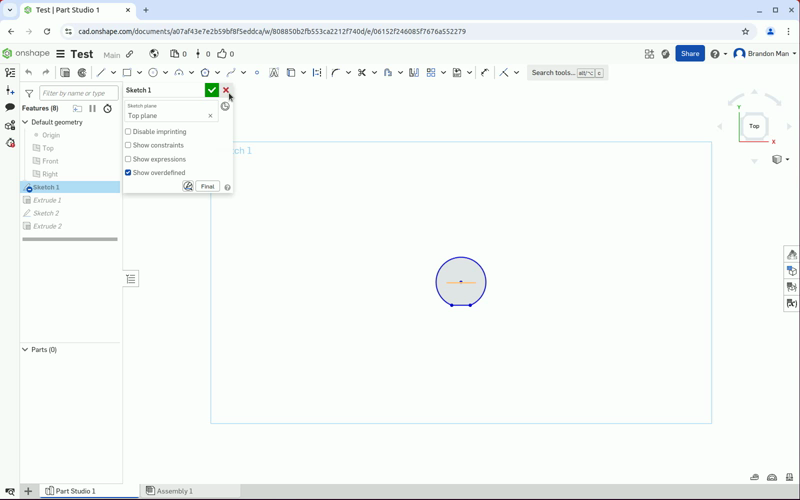
key(shift+s)
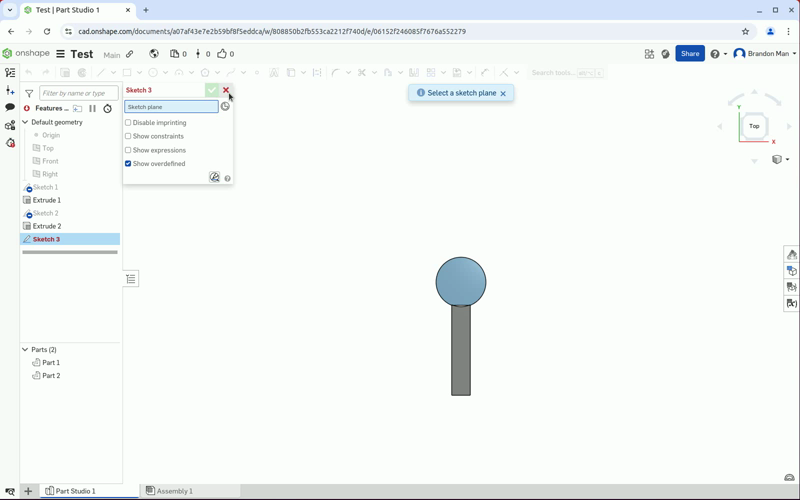
mouse_move(73, 150)
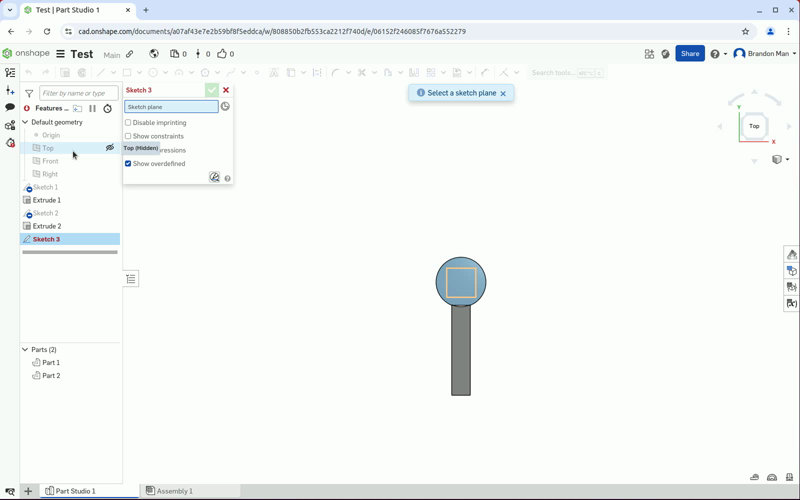
click(73, 150)
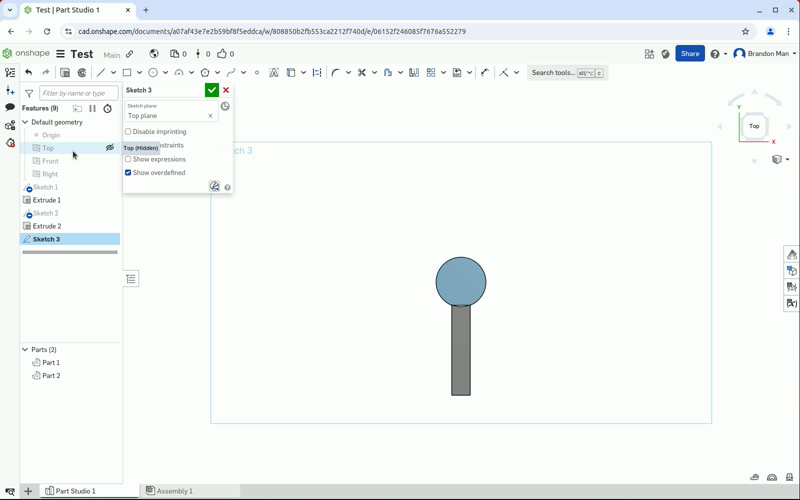
mouse_move(73, 352)
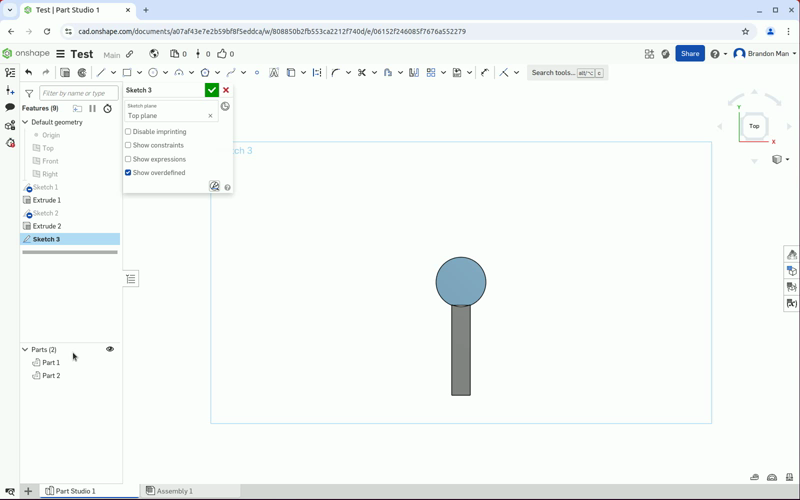
key(y)
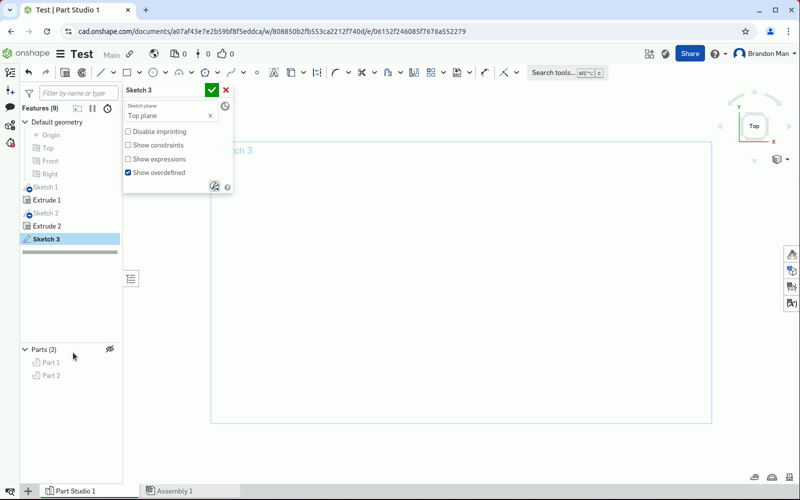
key(a)
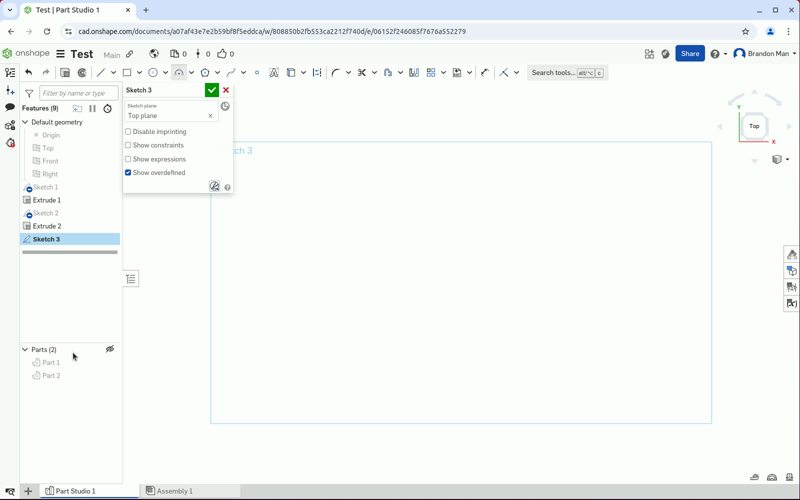
key_down(shift)
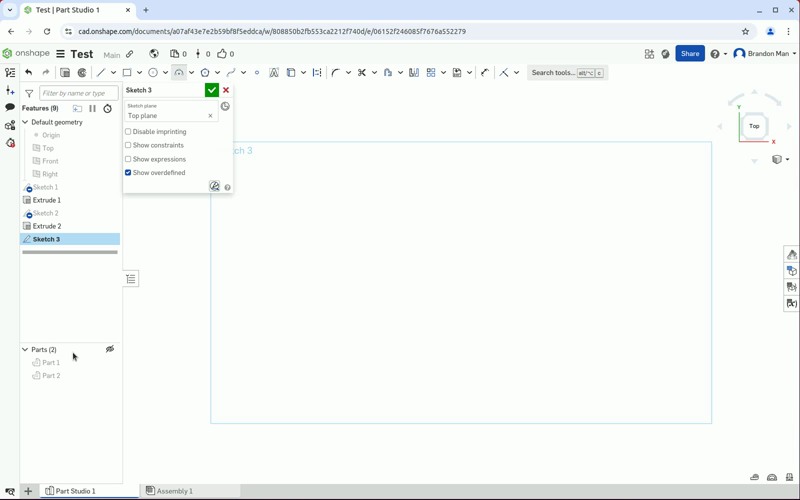
mouse_move(451, 305)
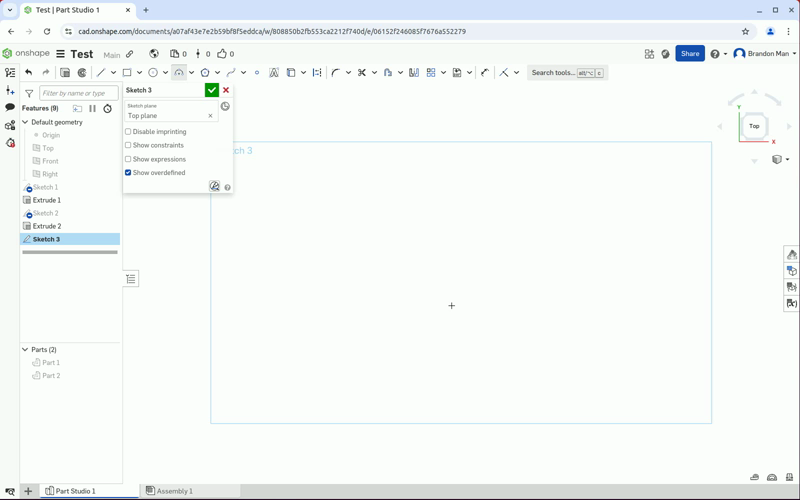
click(451, 305)
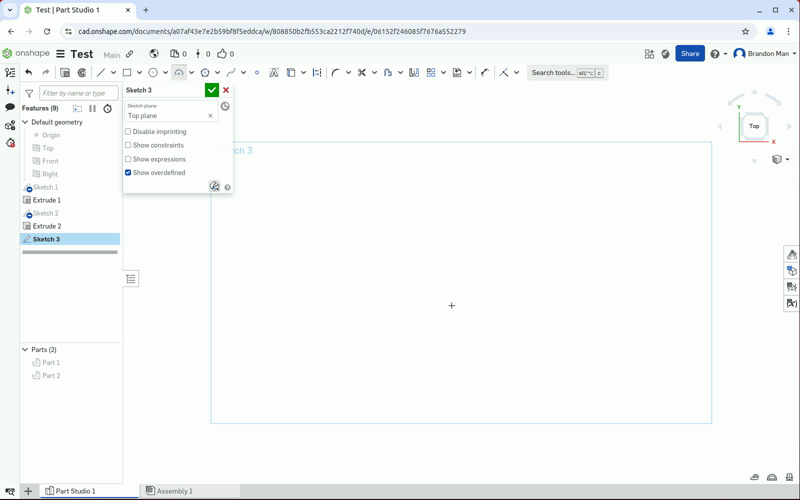
key_up(shift)
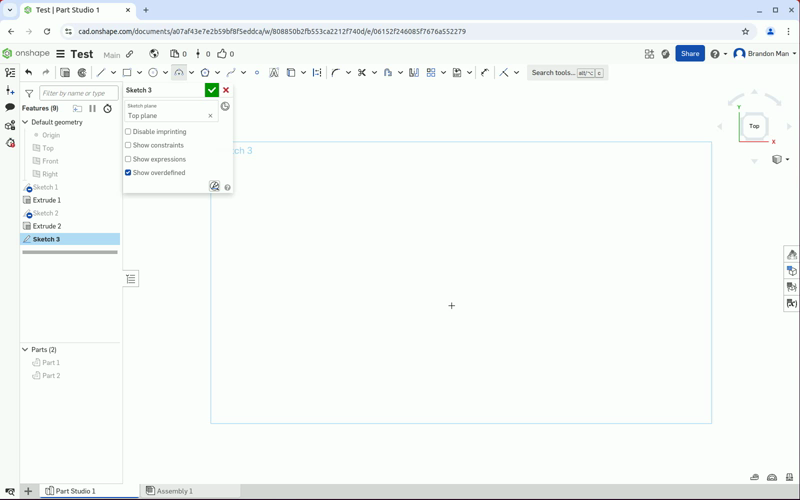
key_down(shift)
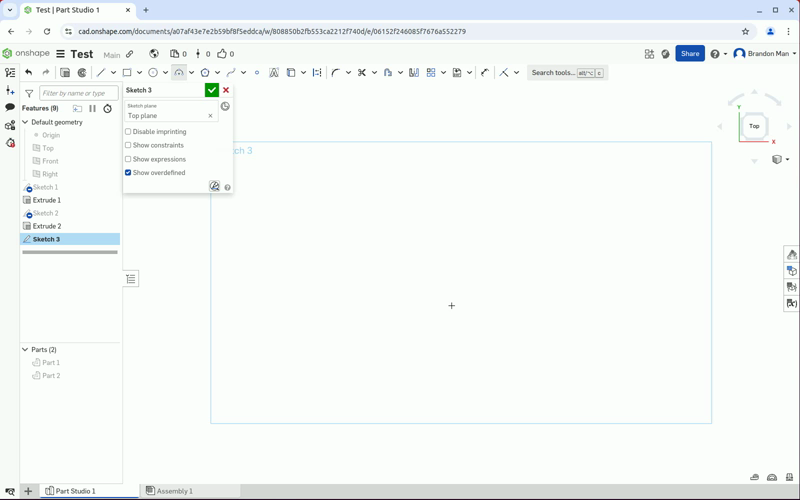
mouse_move(471, 305)
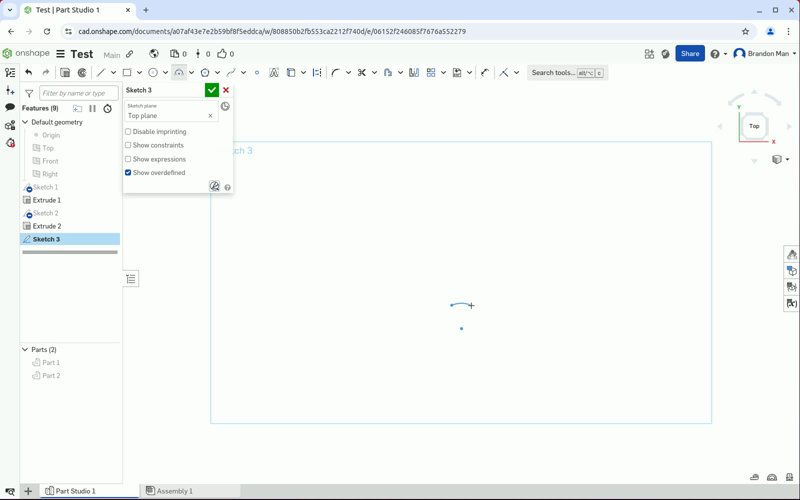
click(471, 305)
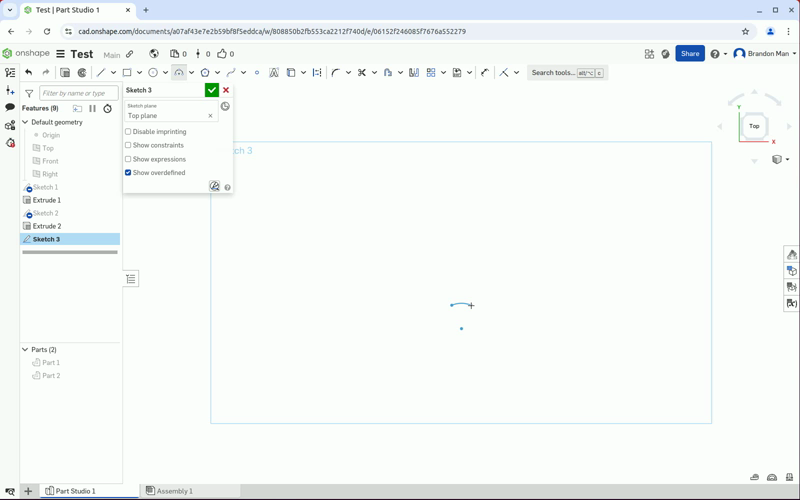
mouse_move(461, 307)
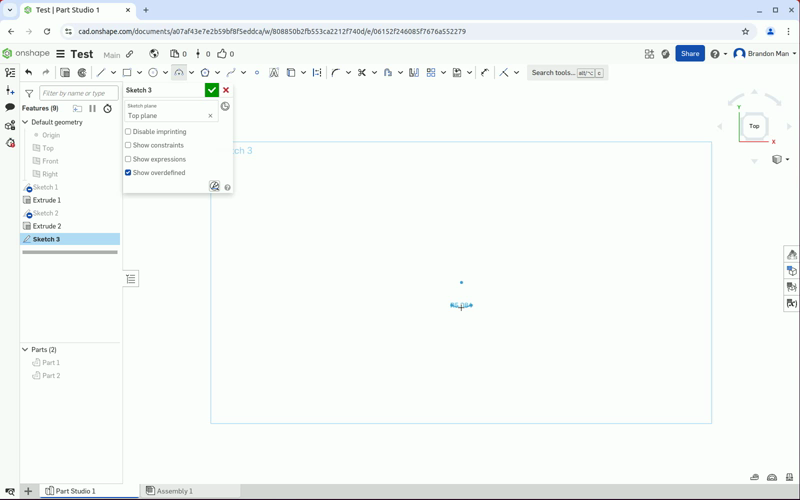
click(461, 307)
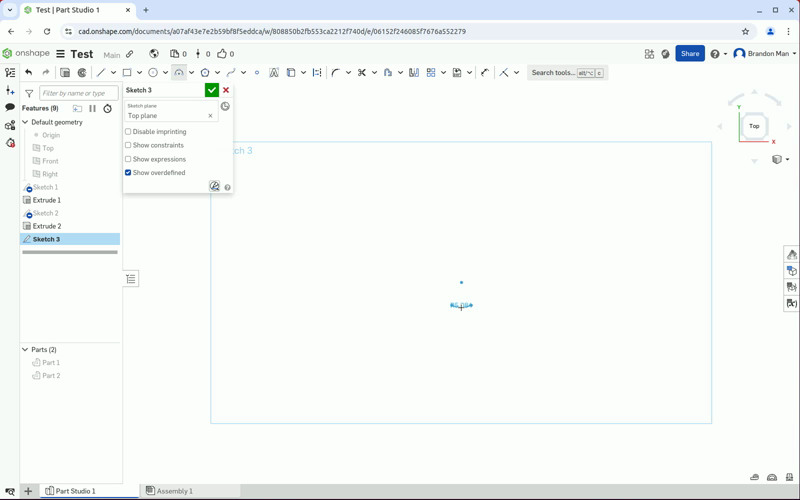
key_up(shift)
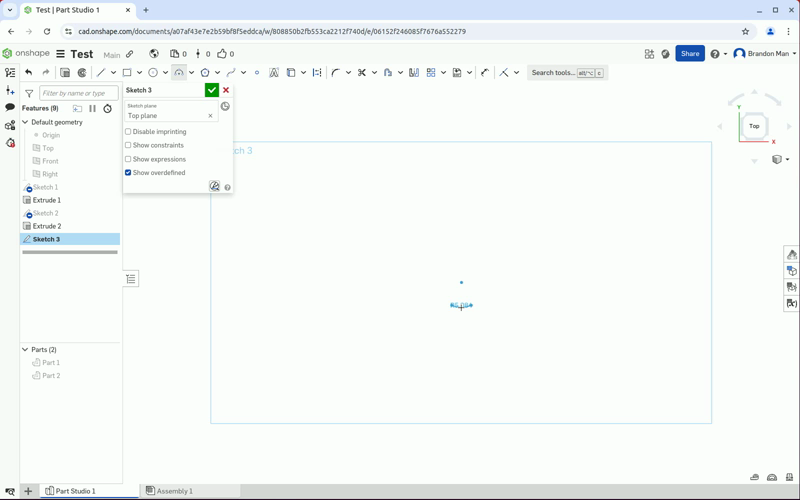
key(esc)
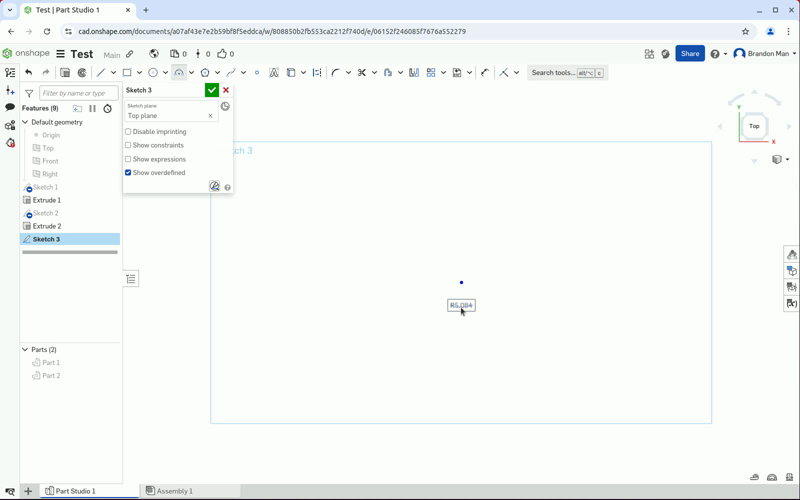
key(l)
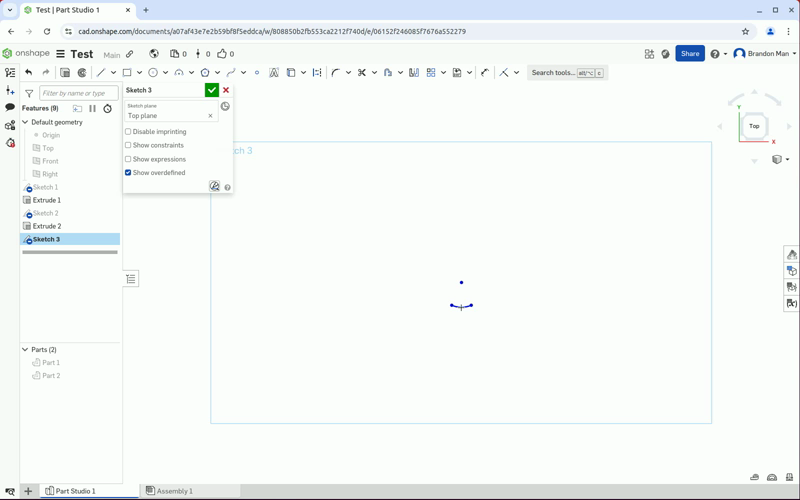
mouse_move(471, 305)
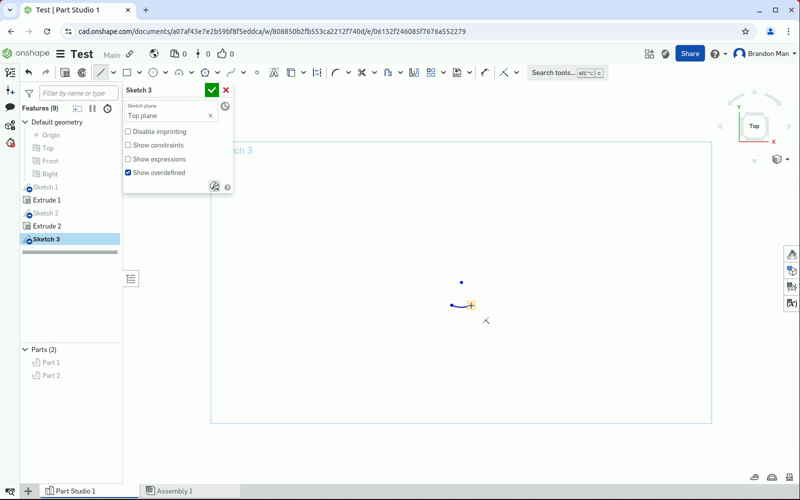
click(471, 305)
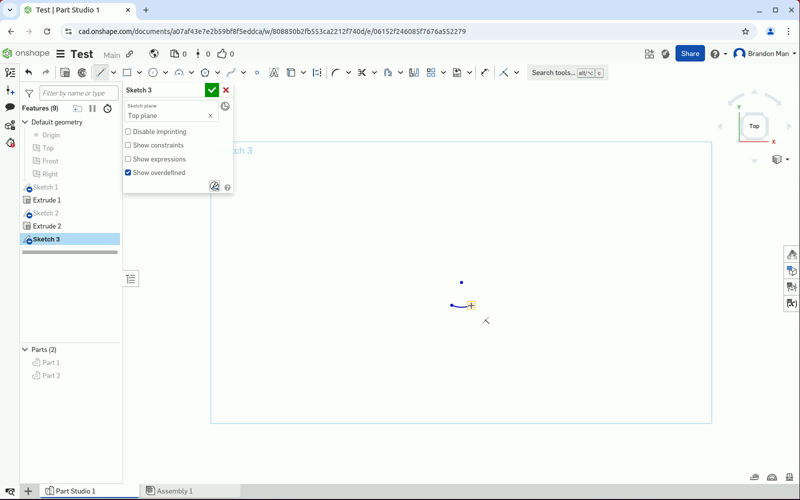
mouse_move(501, 305)
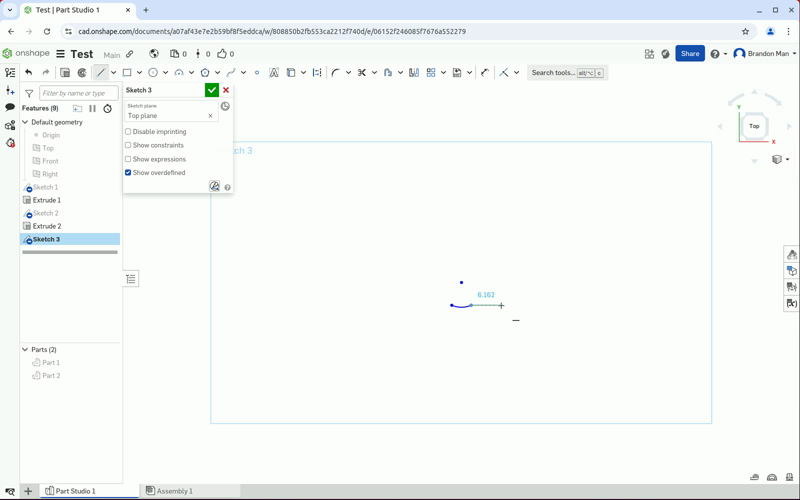
key_down(shift)
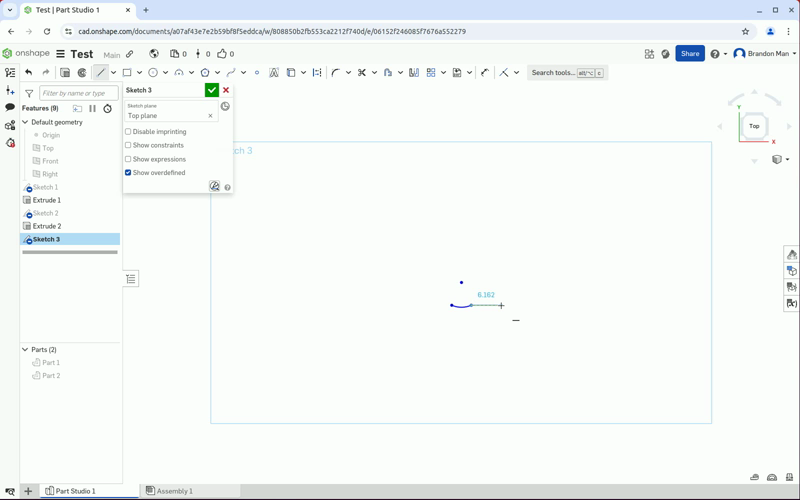
mouse_move(451, 305)
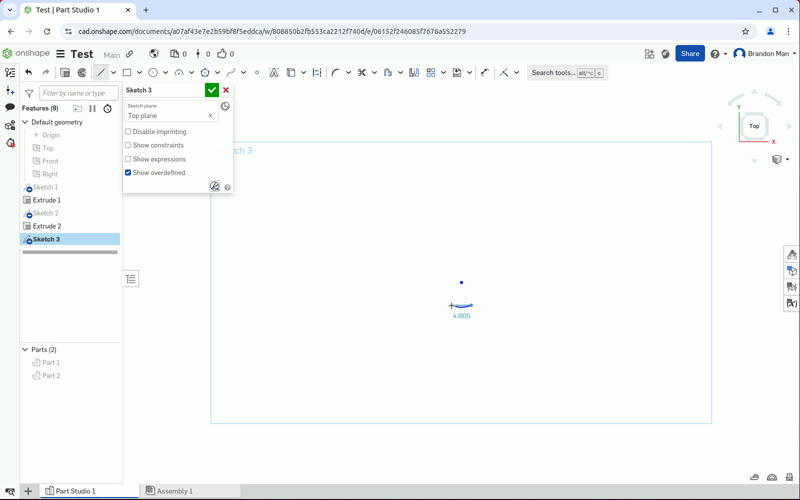
key_up(shift)
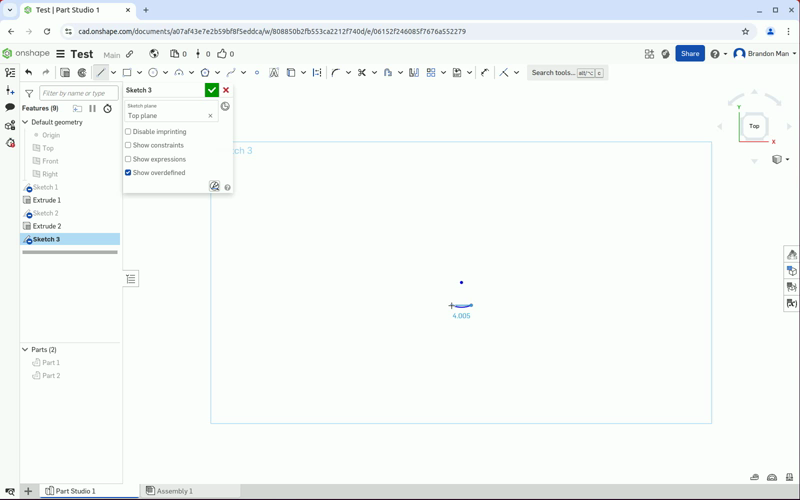
click(451, 305)
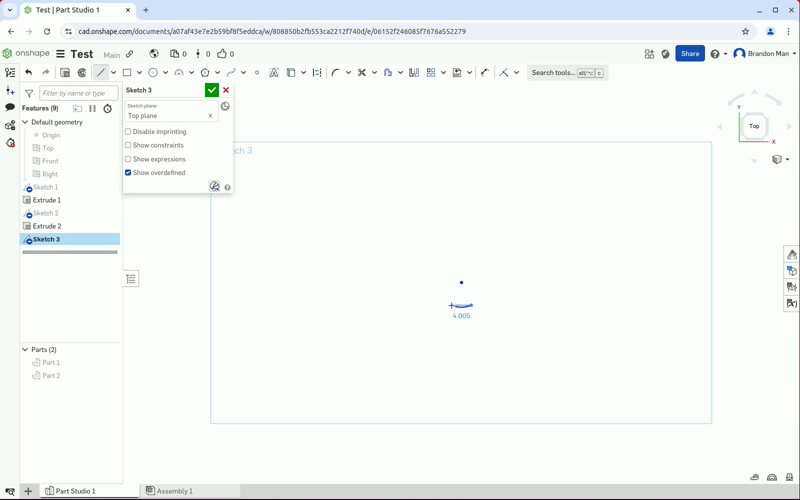
key(esc)
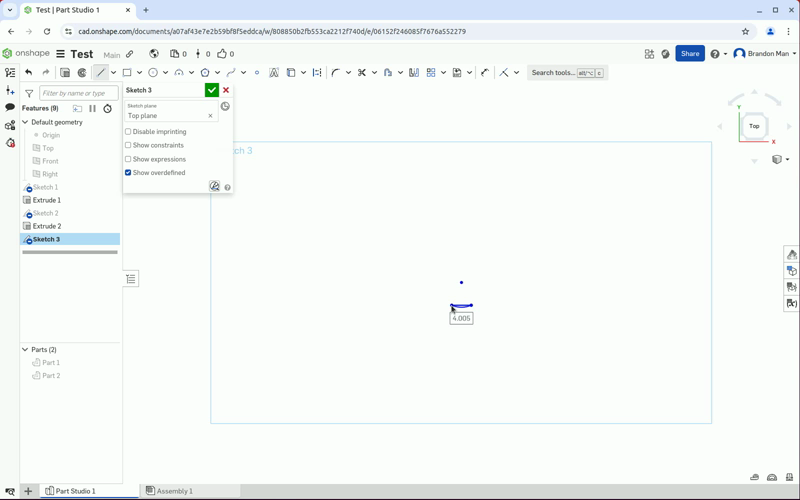
mouse_move(460, 306)
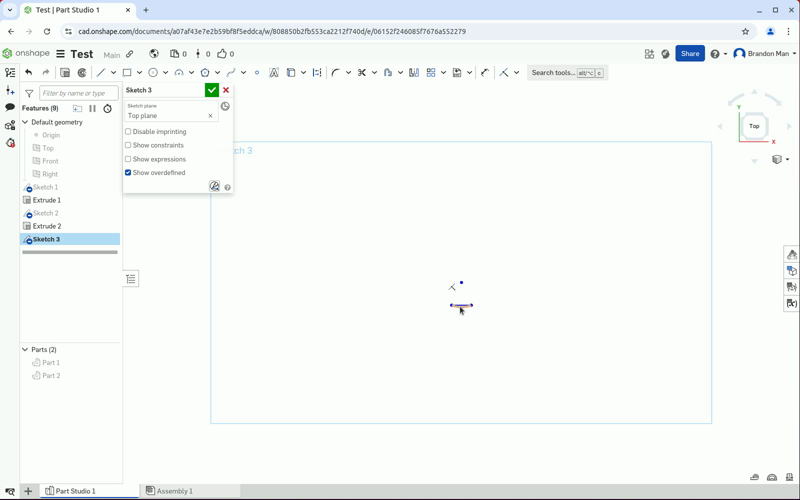
scroll(6)
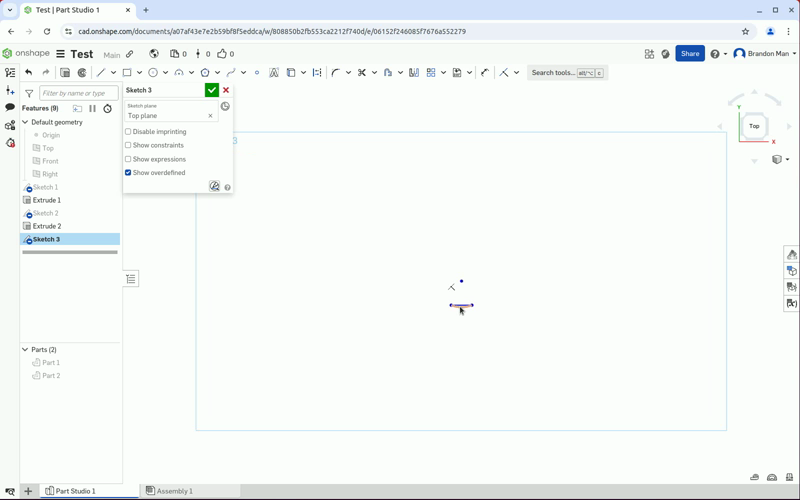
scroll(6)
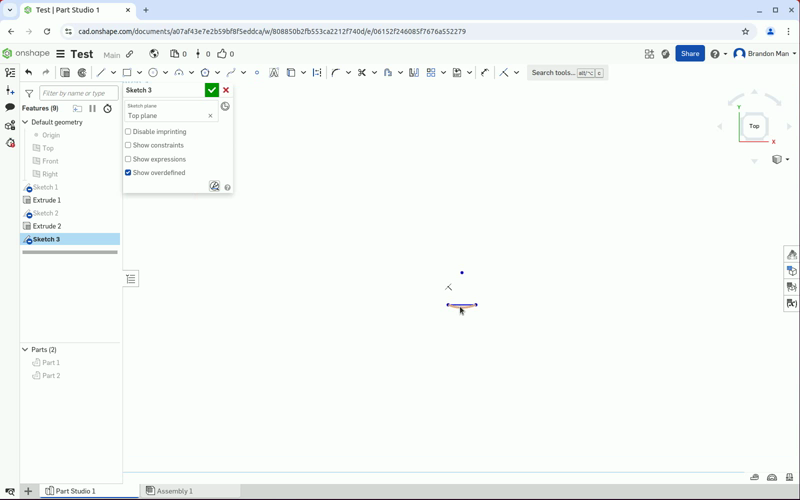
scroll(6)
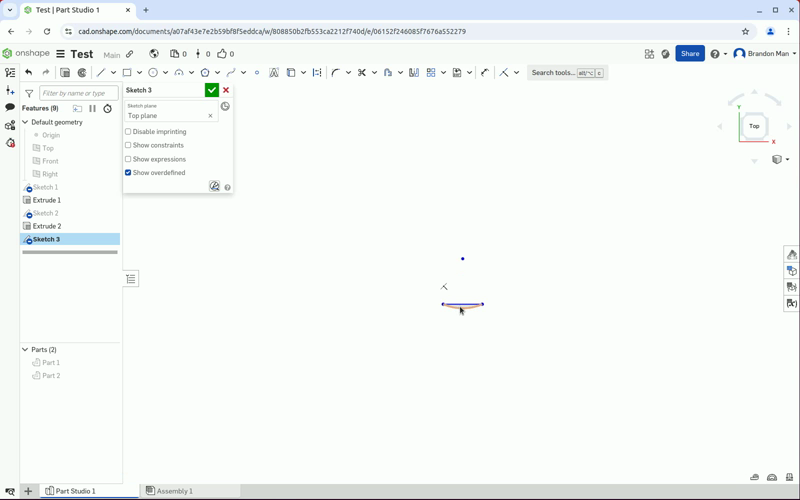
scroll(6)
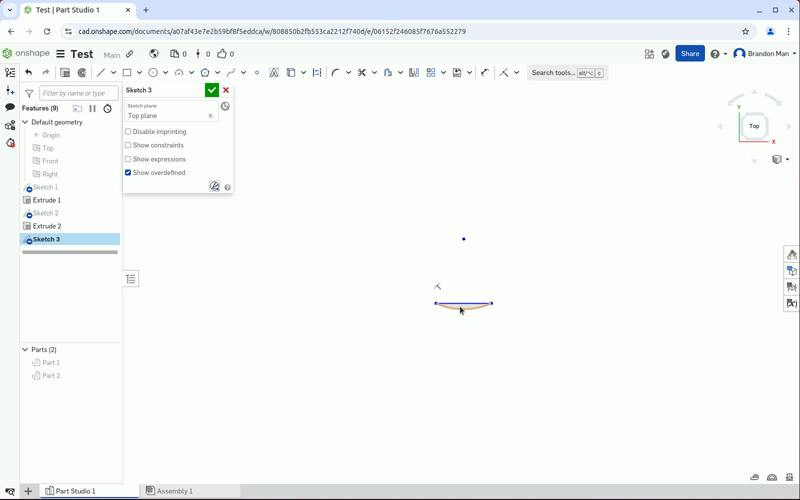
scroll(6)
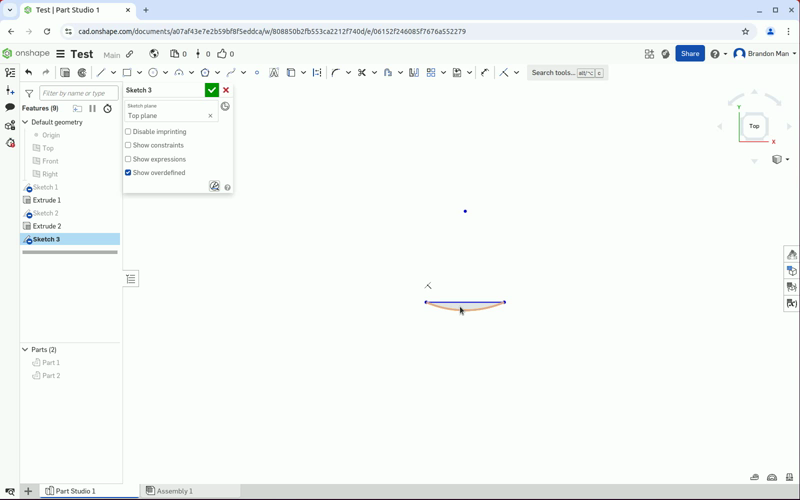
scroll(6)
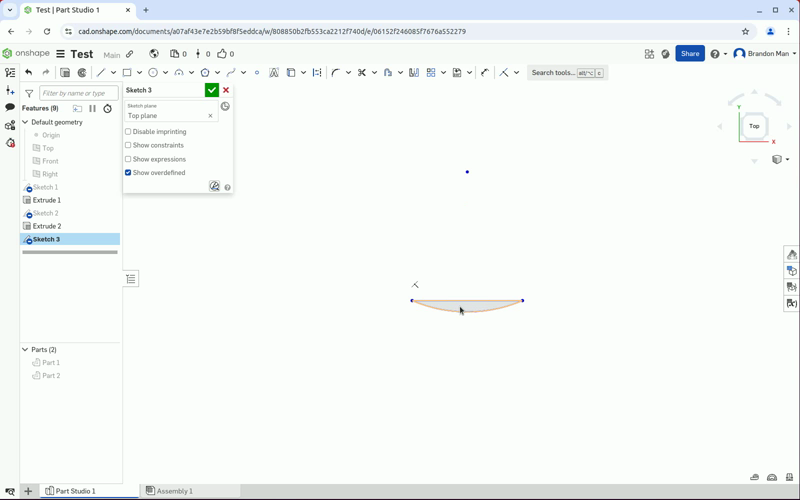
scroll(6)
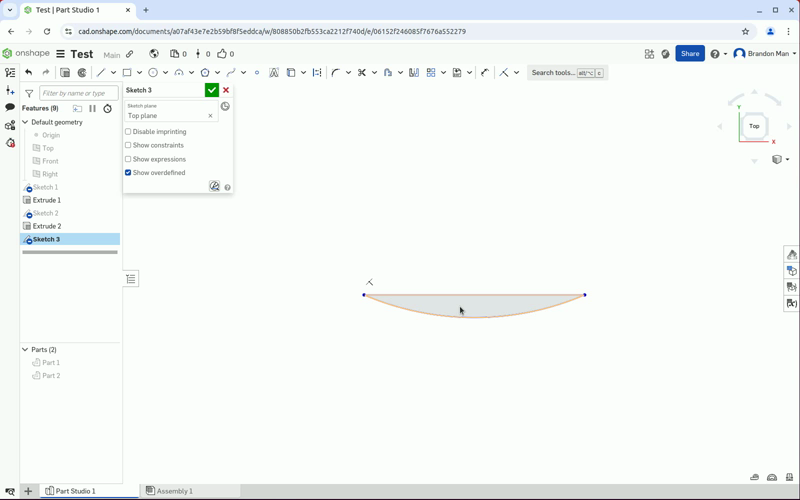
click(460, 306)
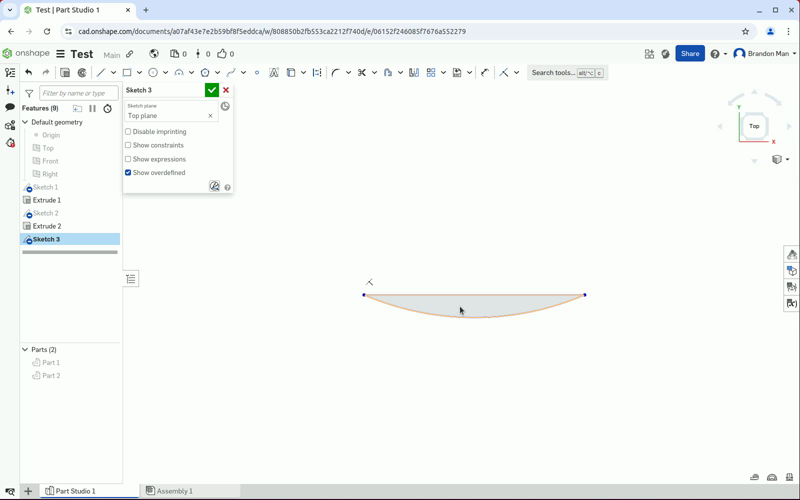
scroll(-6)
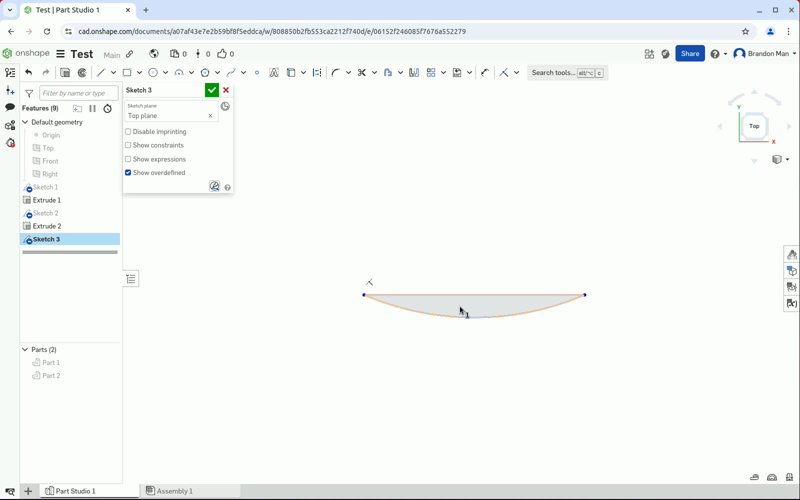
scroll(-6)
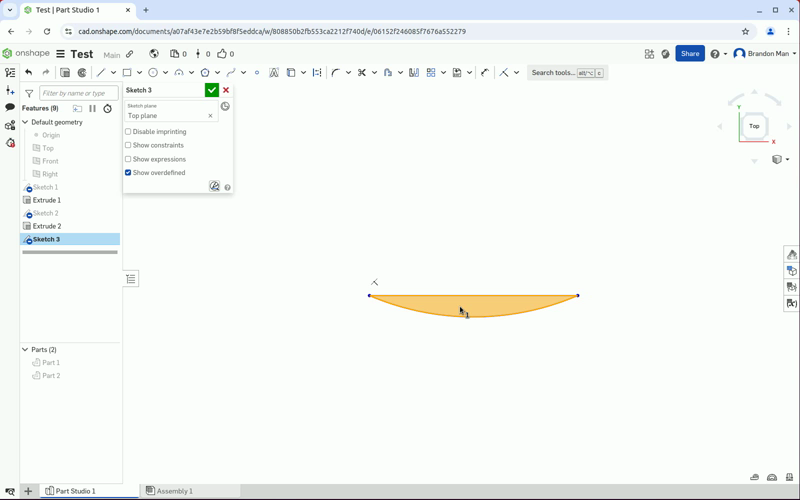
scroll(-6)
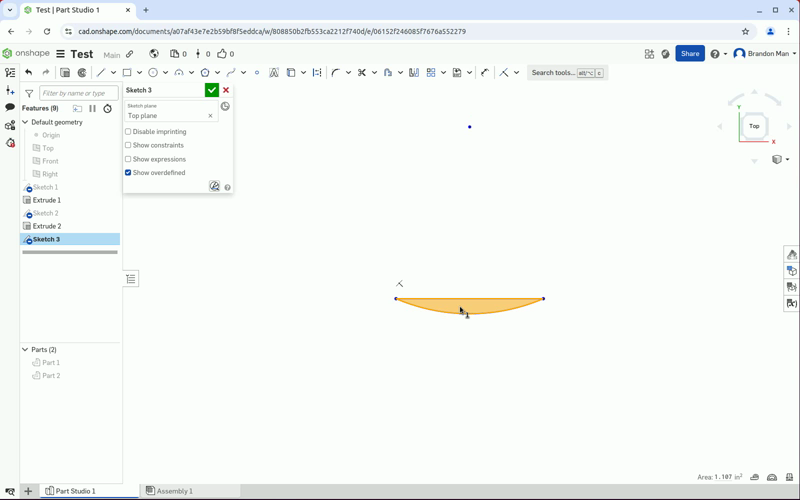
scroll(-6)
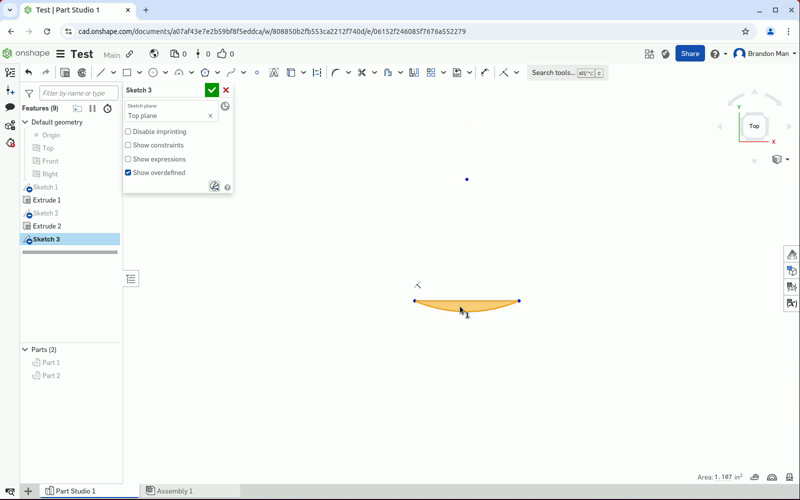
scroll(-6)
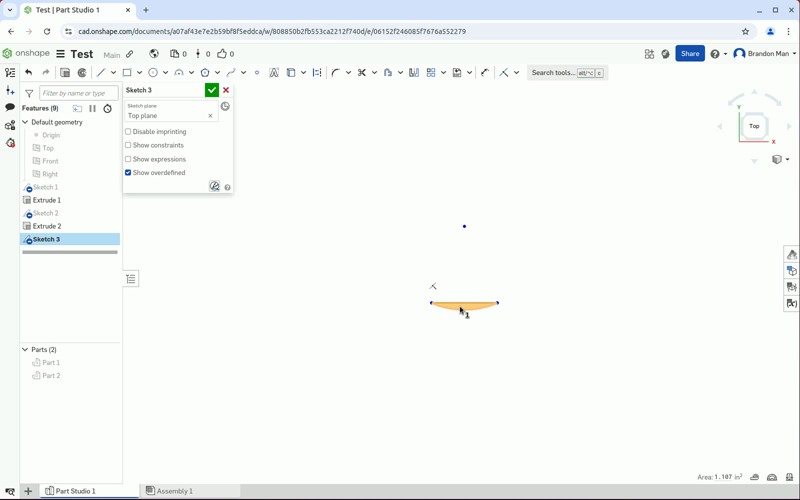
scroll(-6)
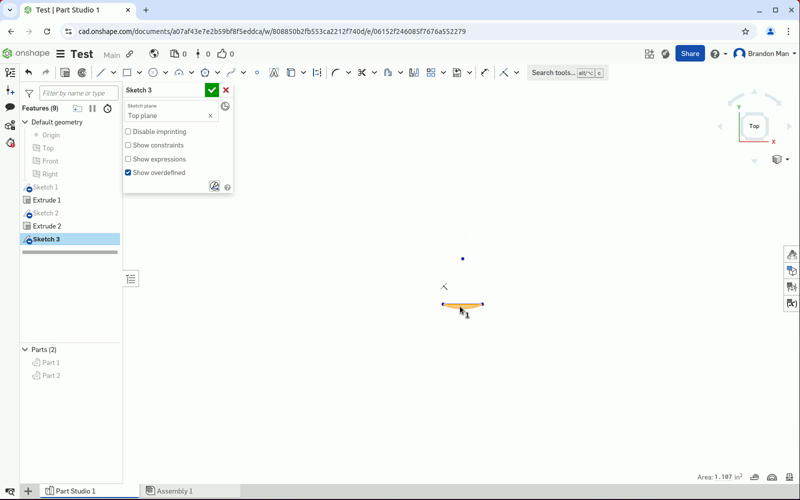
scroll(-6)
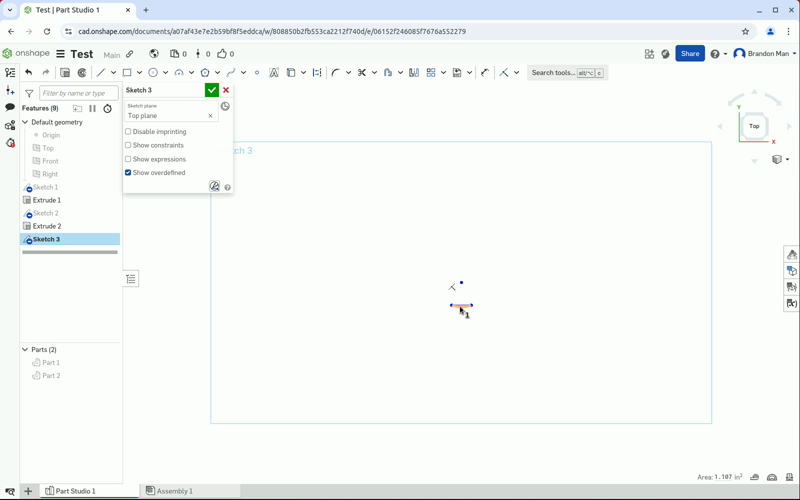
mouse_move(73, 352)
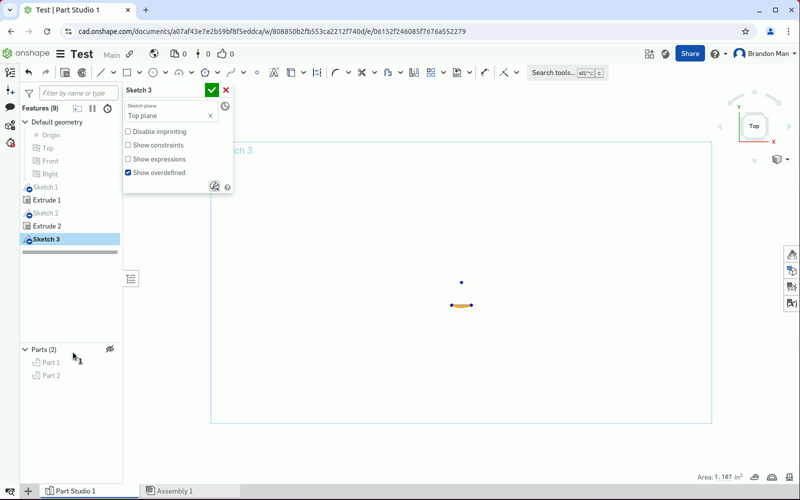
key(shift+y)
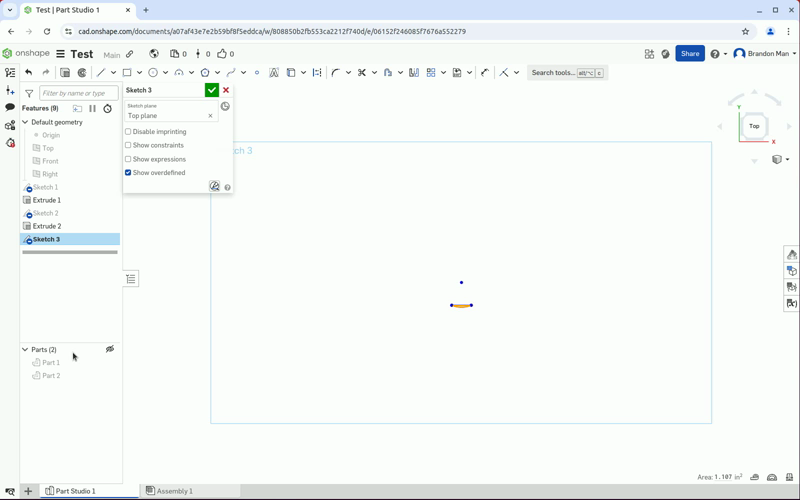
key(shift+e)
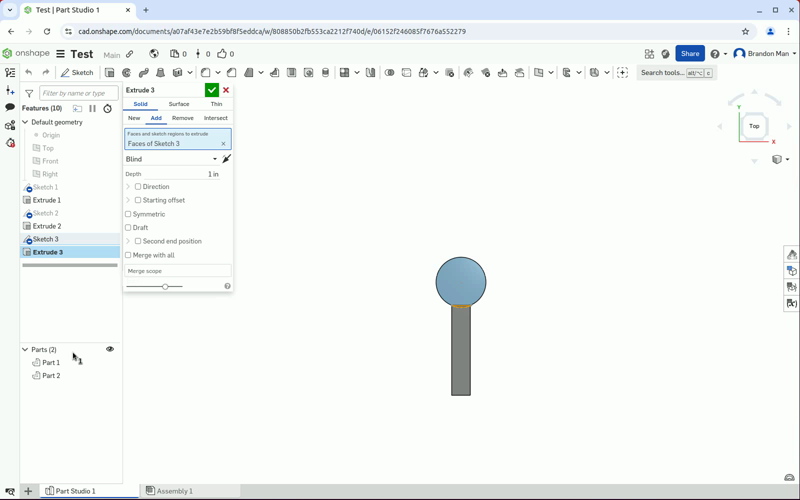
mouse_move(143, 106)
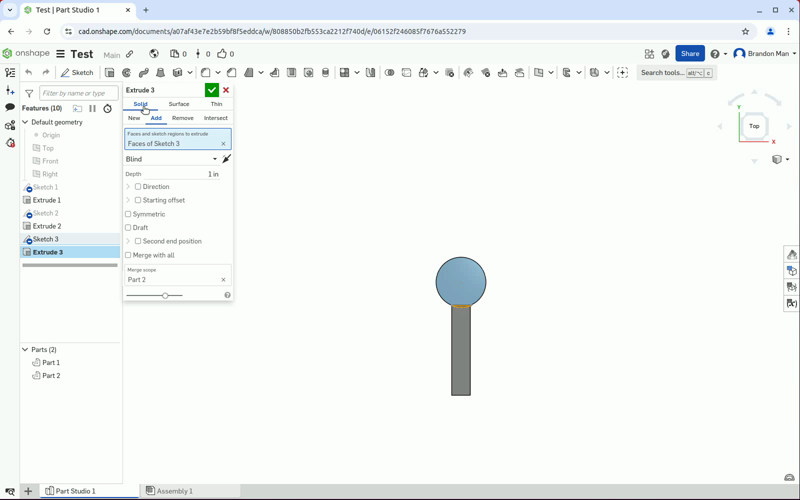
click(143, 106)
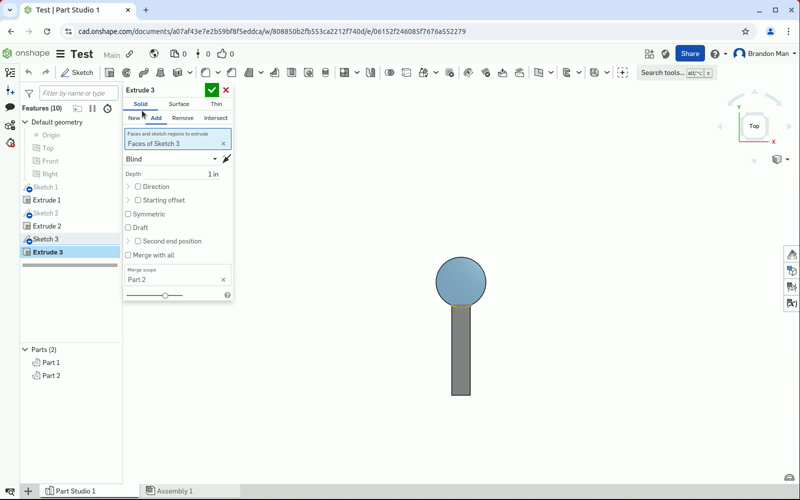
mouse_move(137, 120)
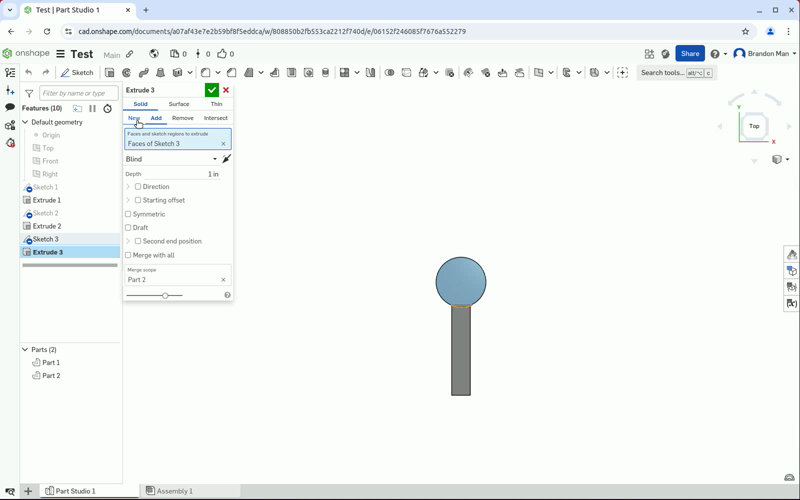
click(137, 120)
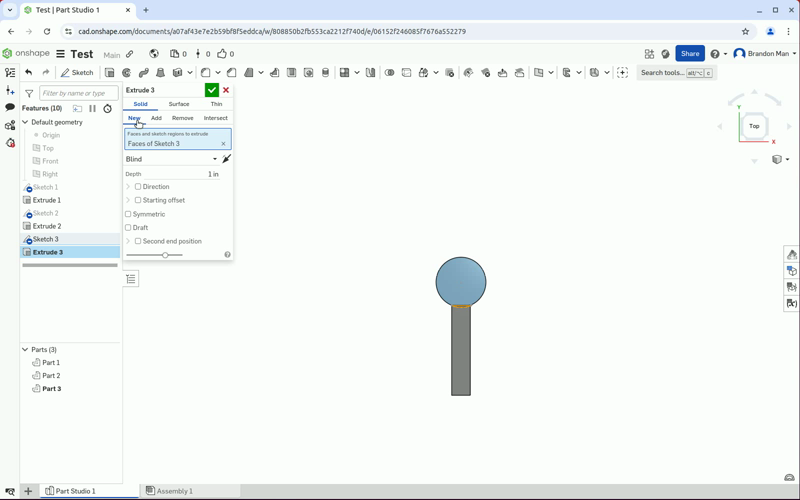
key(tab, 4)
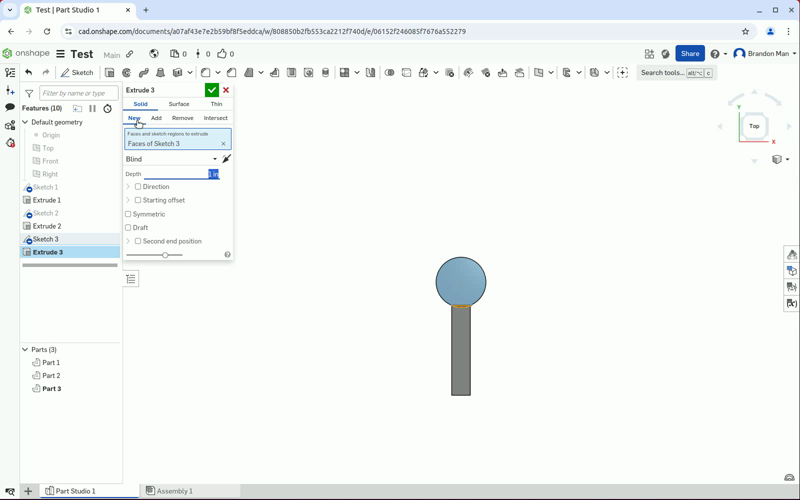
text(-0.241)
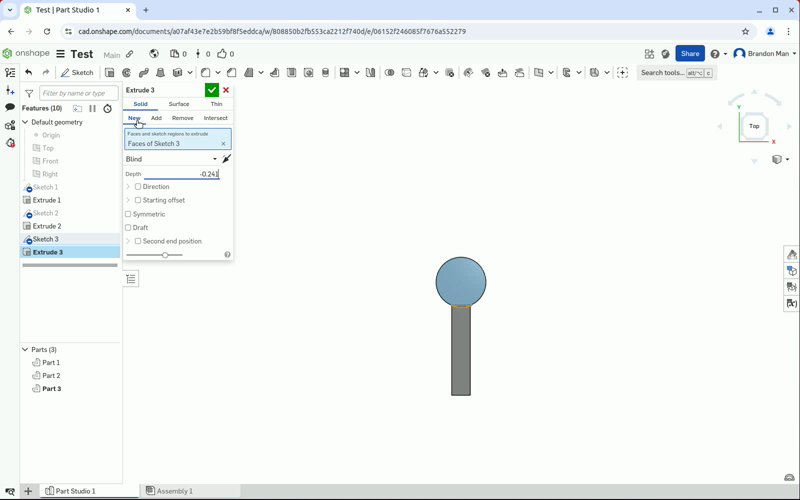
key(enter)
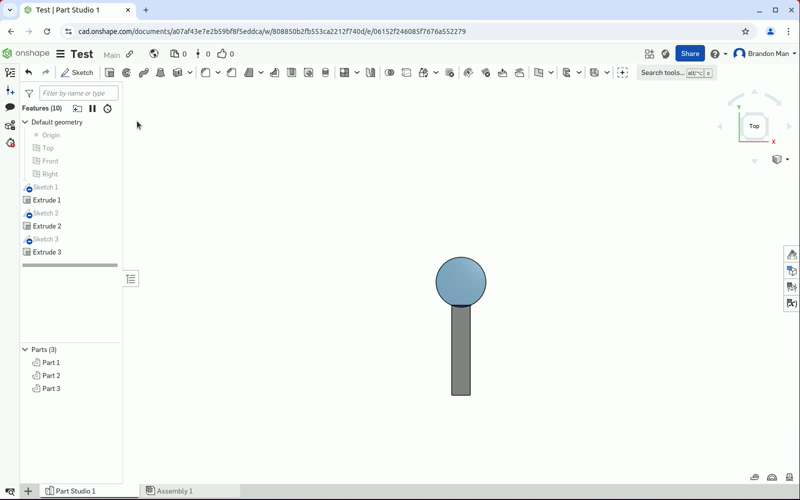
key(shift+h)
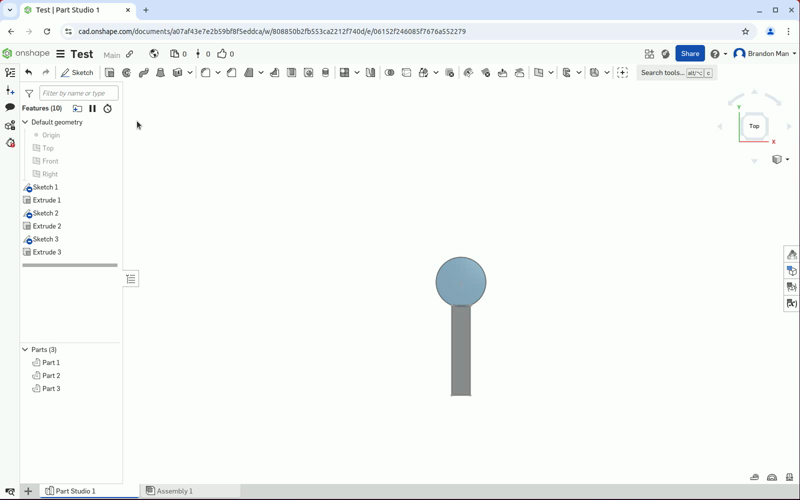
key(shift+h)
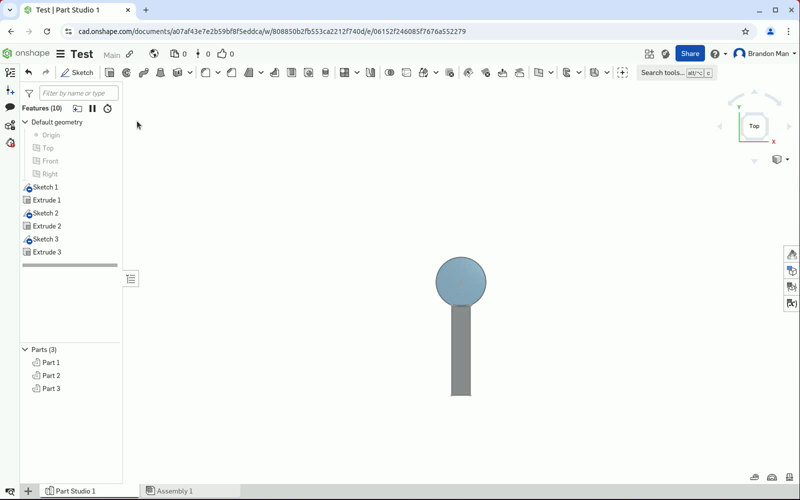
key(shift+7)
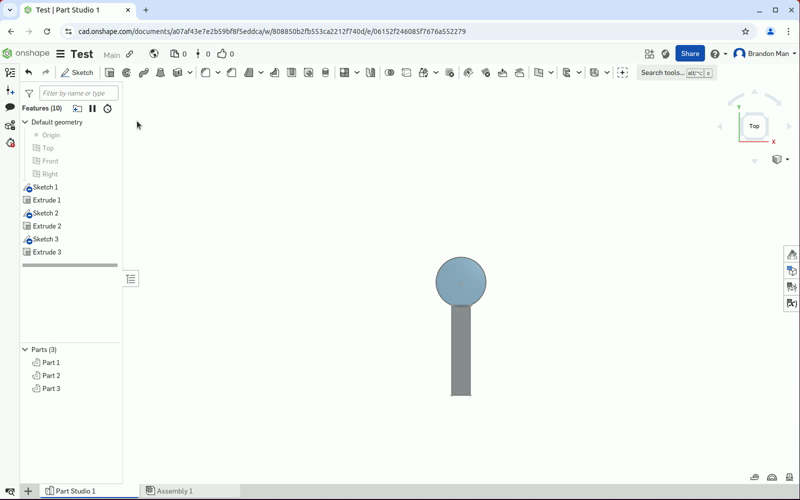
key(up, 3)
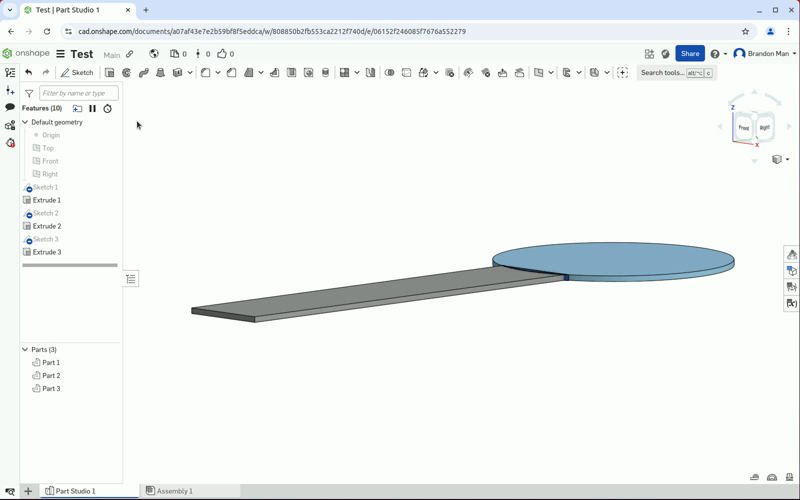
key(left, 3)
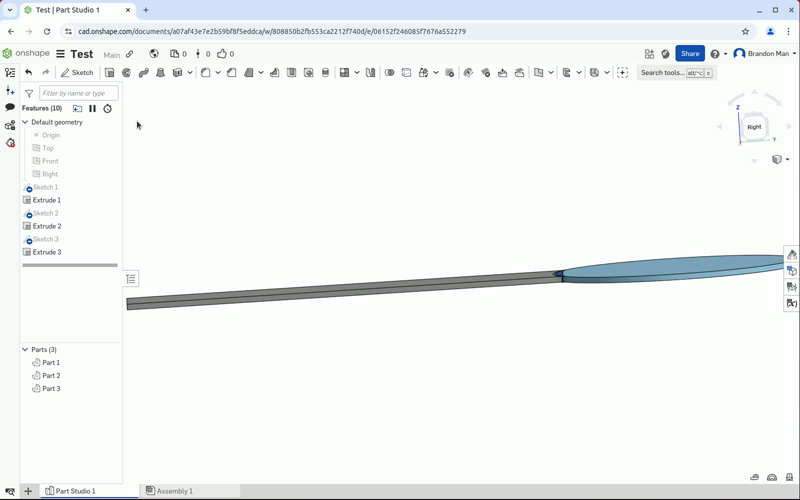
key(right, 3)
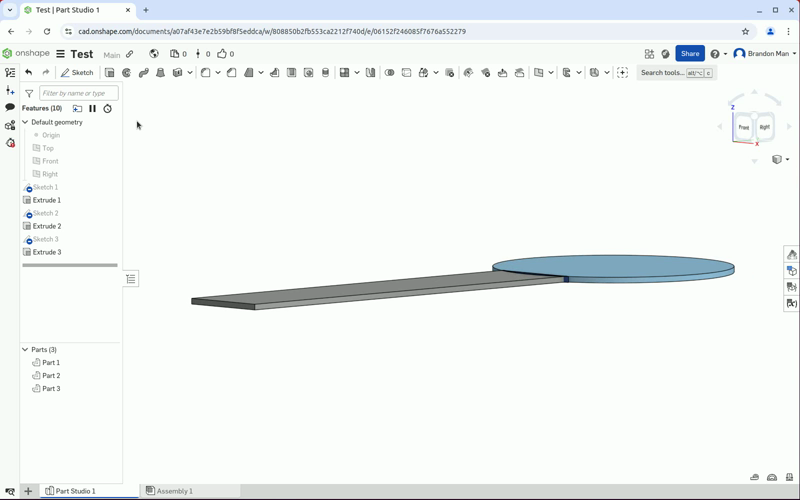
key(down, 3)
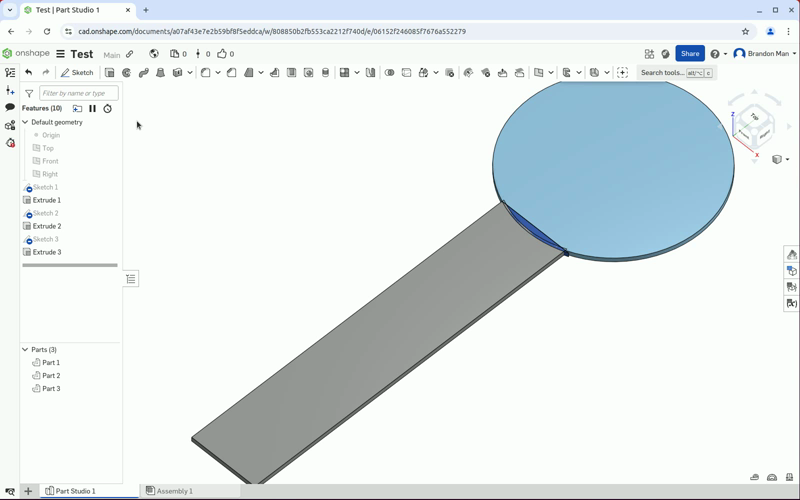
mouse_move(73, 189)
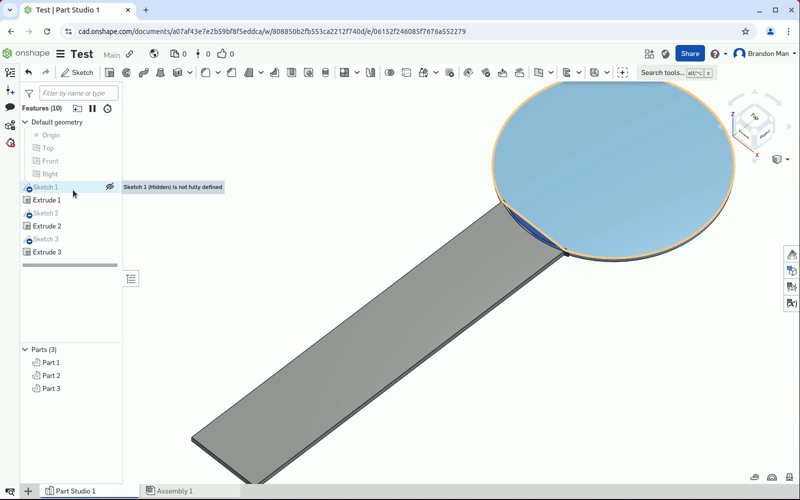
click(73, 189)